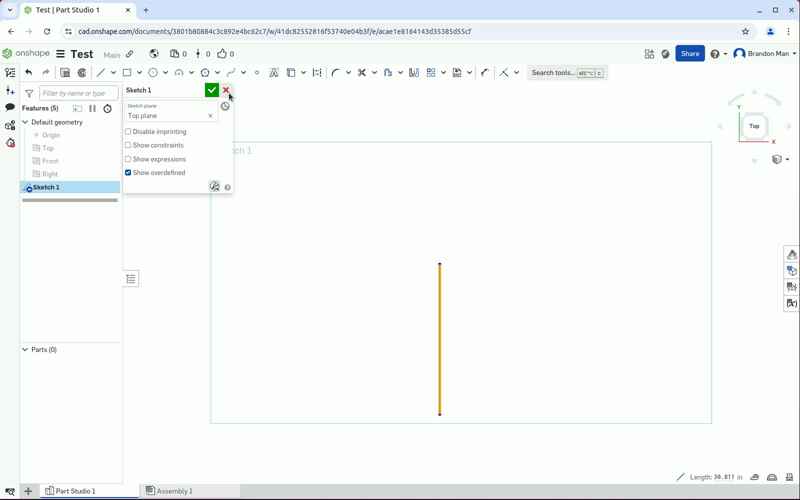
key(shift+h)
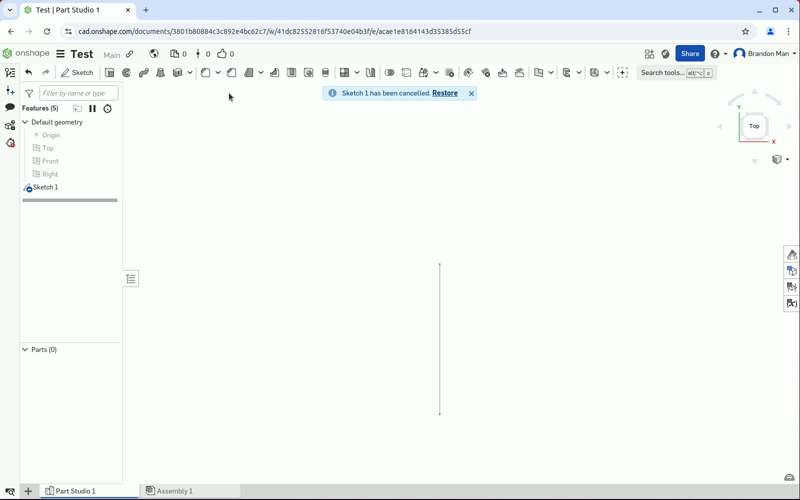
key(shift+s)
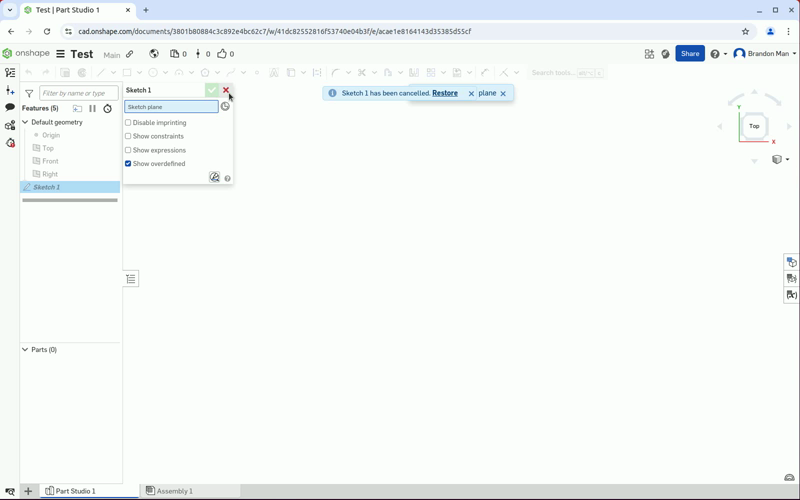
mouse_move(73, 150)
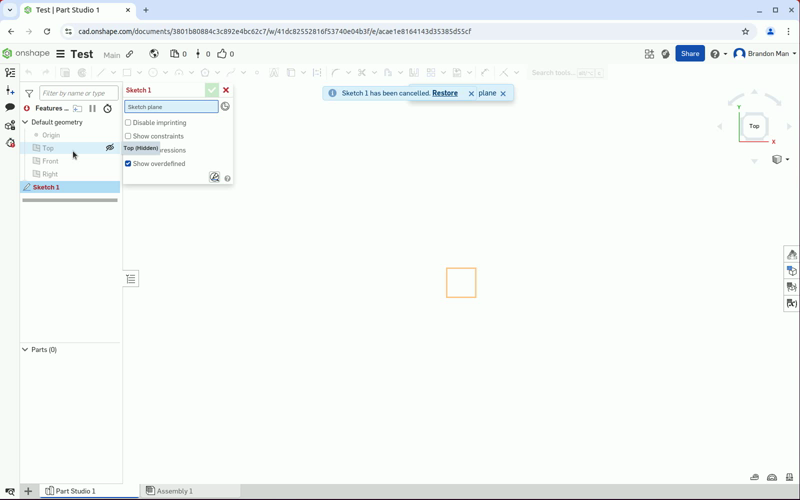
click(73, 150)
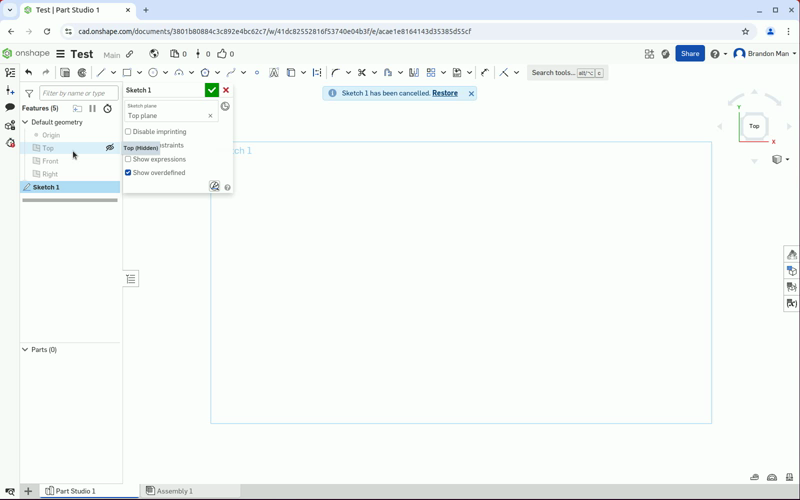
mouse_move(73, 352)
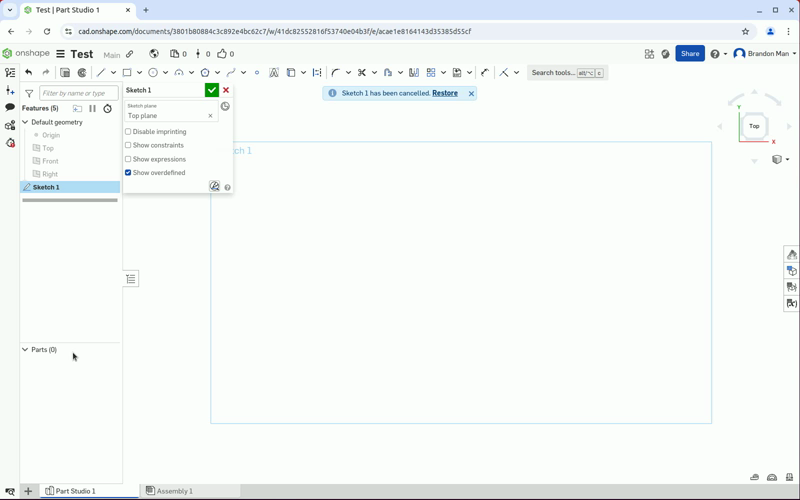
key(y)
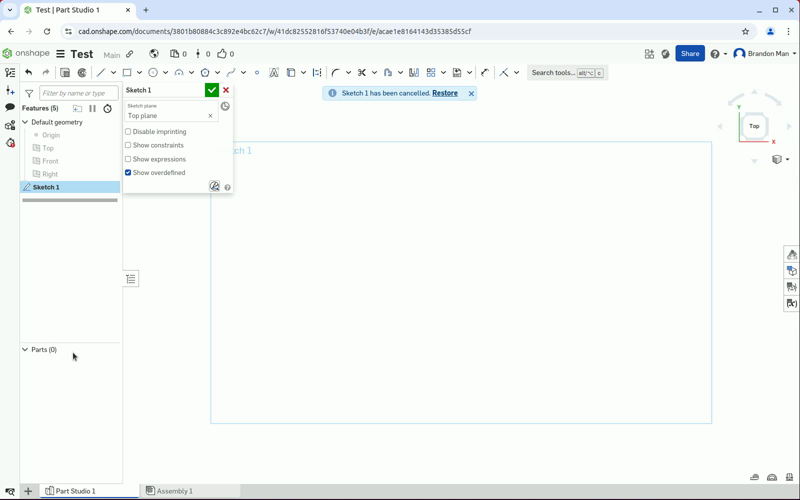
key(c)
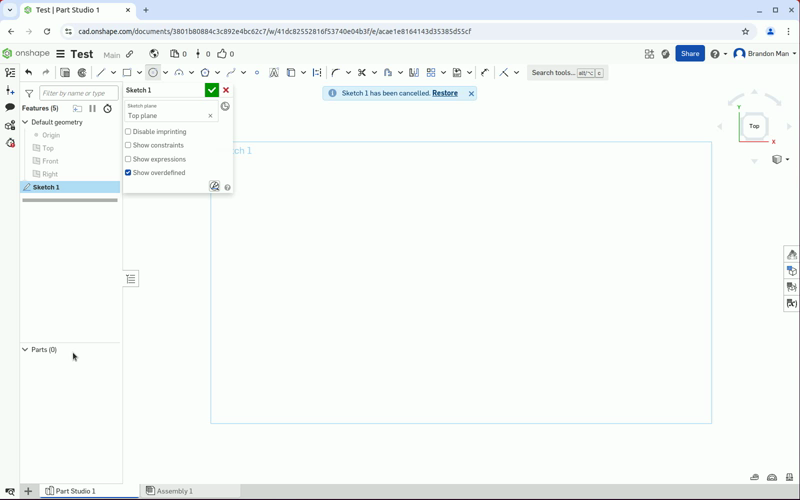
key_down(shift)
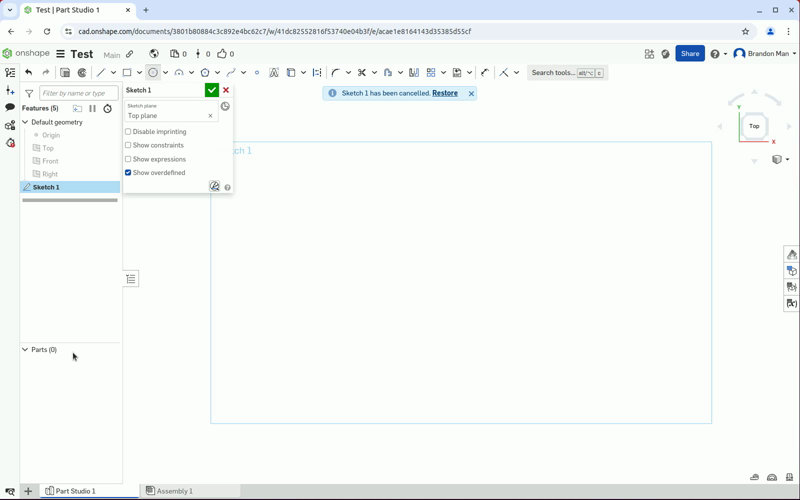
mouse_move(461, 282)
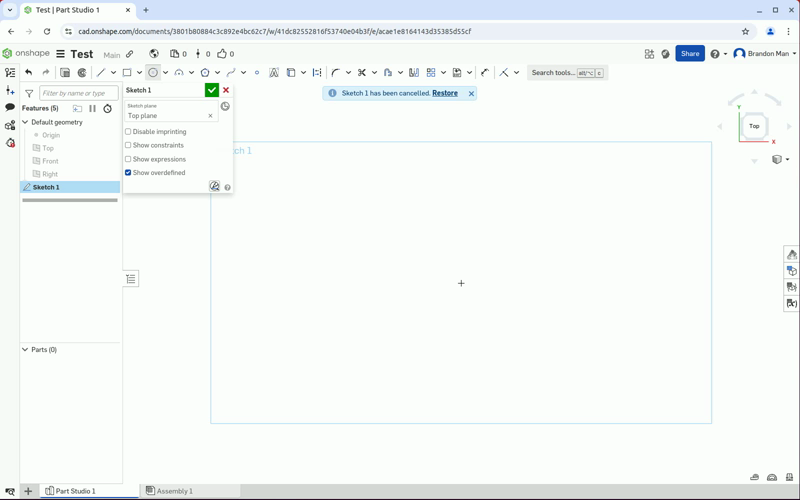
click(461, 282)
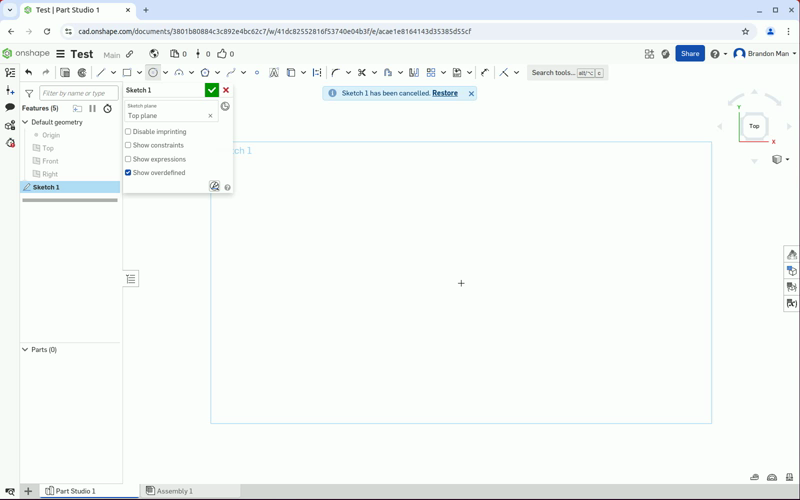
key_up(shift)
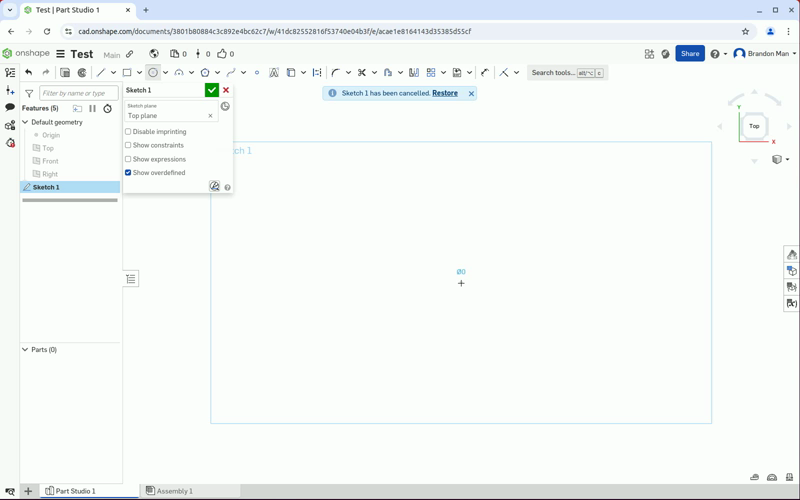
mouse_move(574, 282)
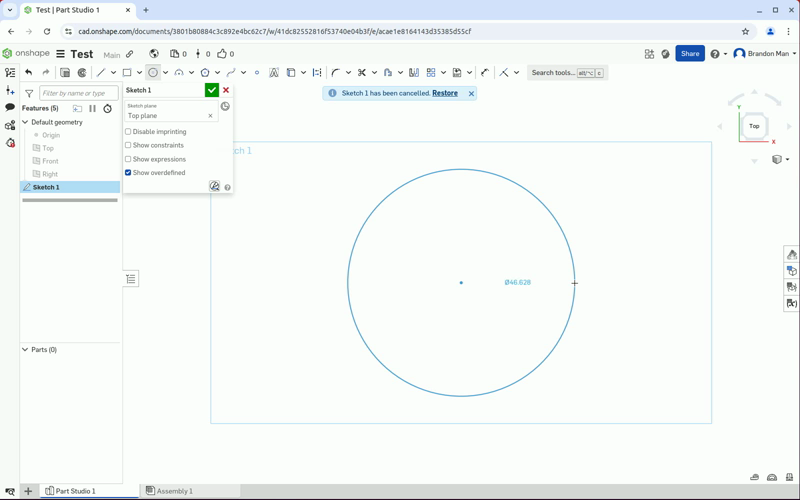
click(574, 282)
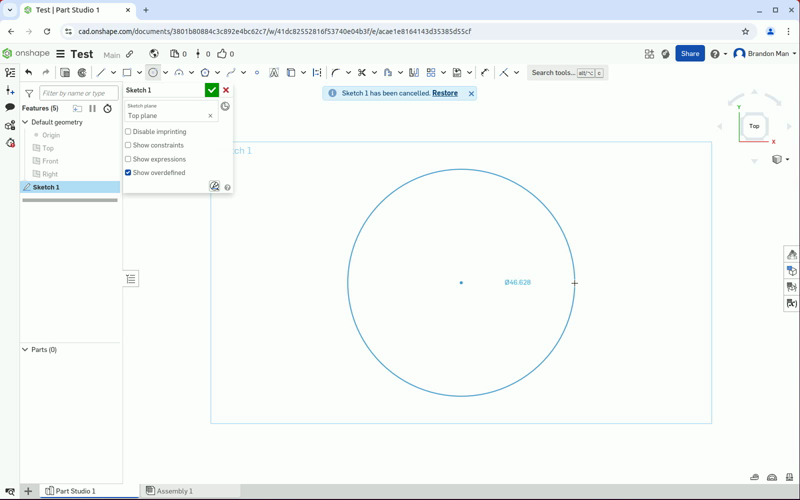
key(esc)
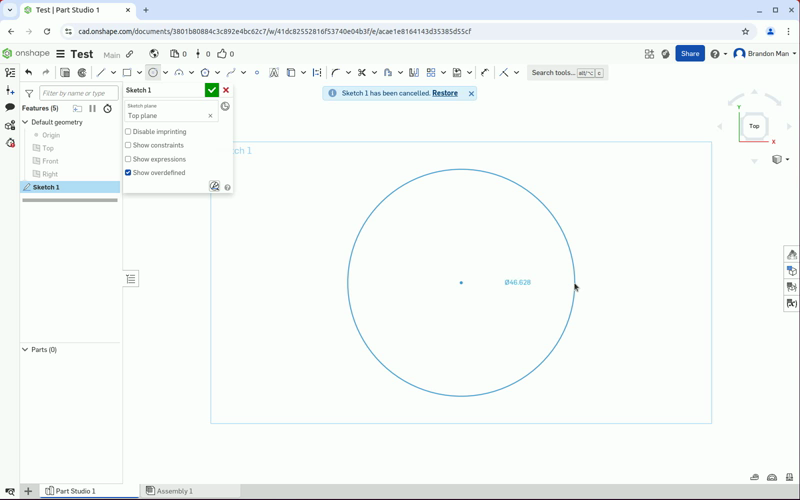
mouse_move(454, 223)
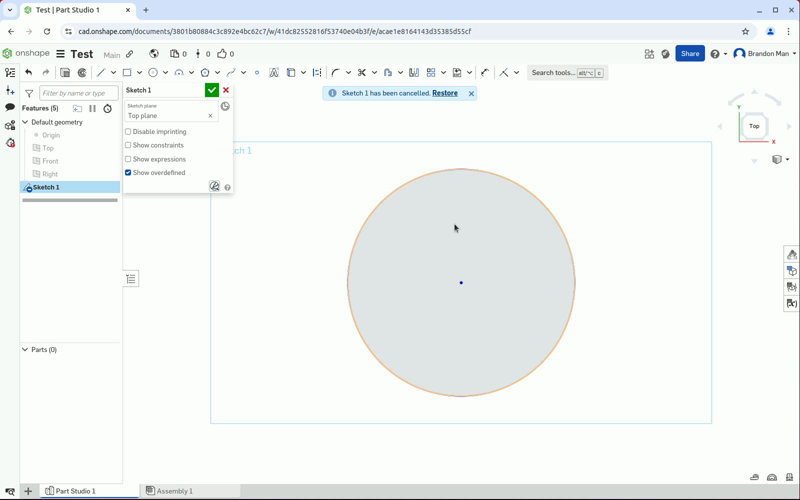
click(454, 223)
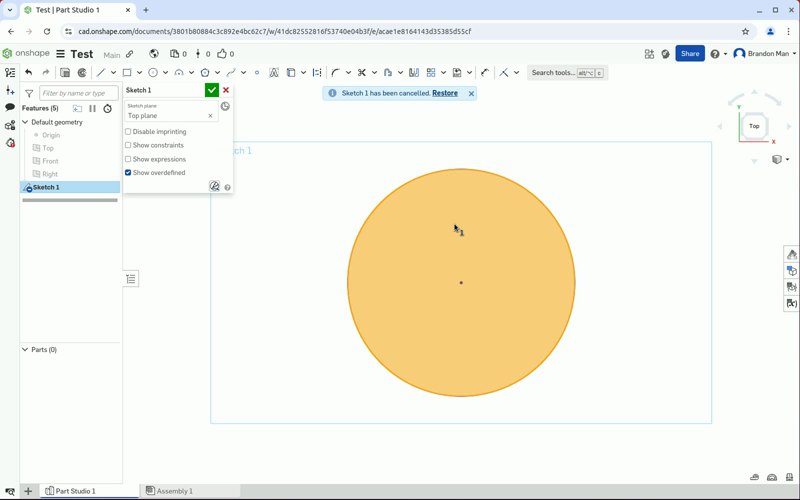
mouse_move(73, 352)
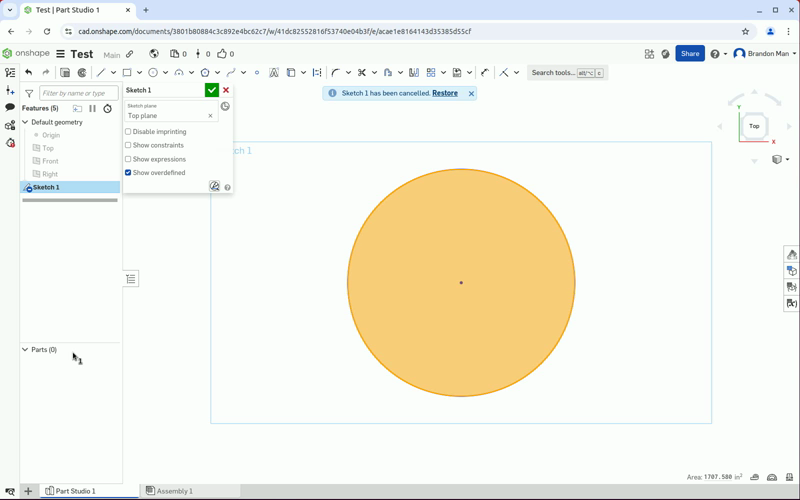
key(shift+y)
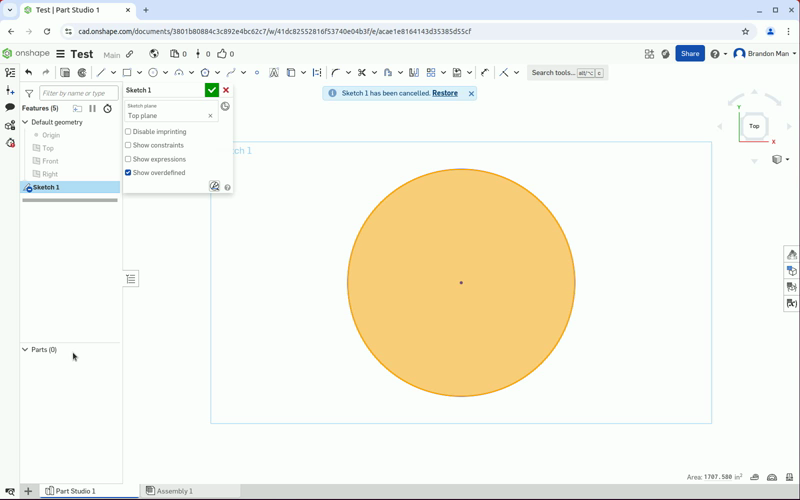
key(shift+e)
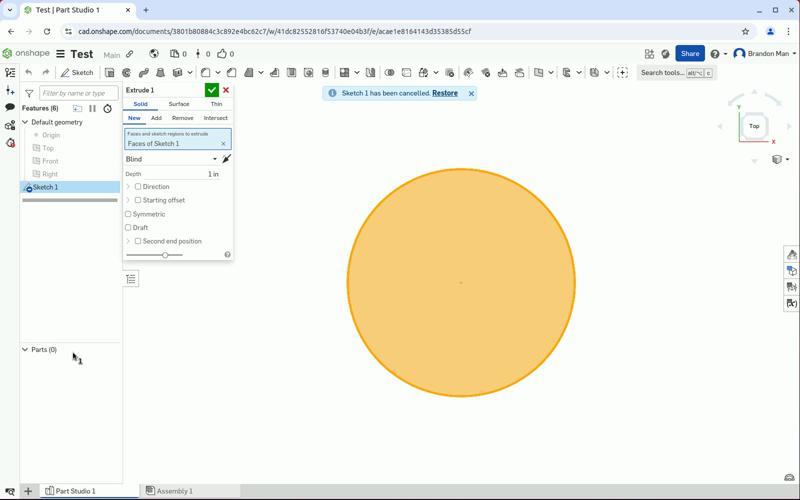
mouse_move(143, 106)
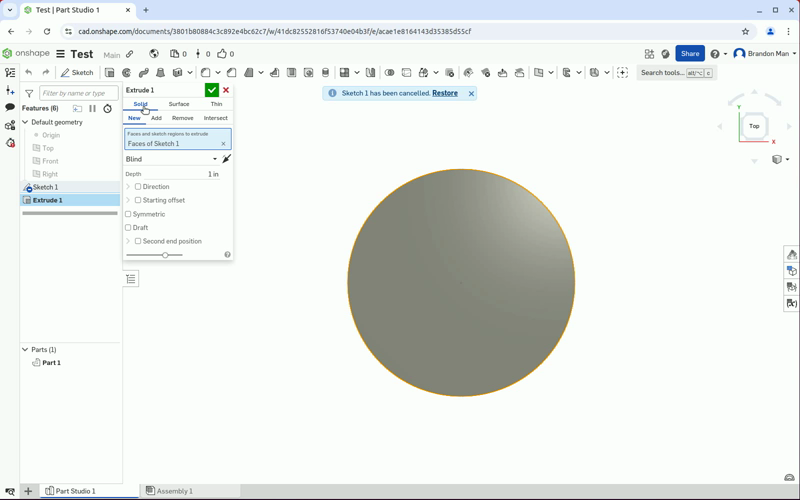
click(143, 106)
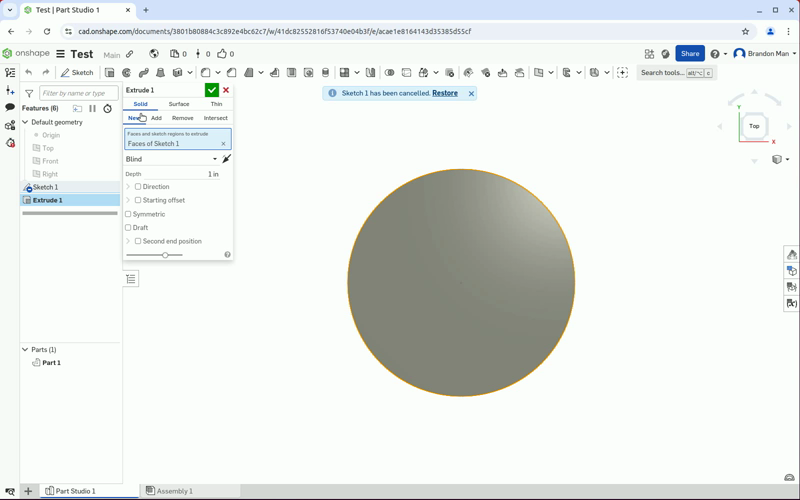
mouse_move(137, 120)
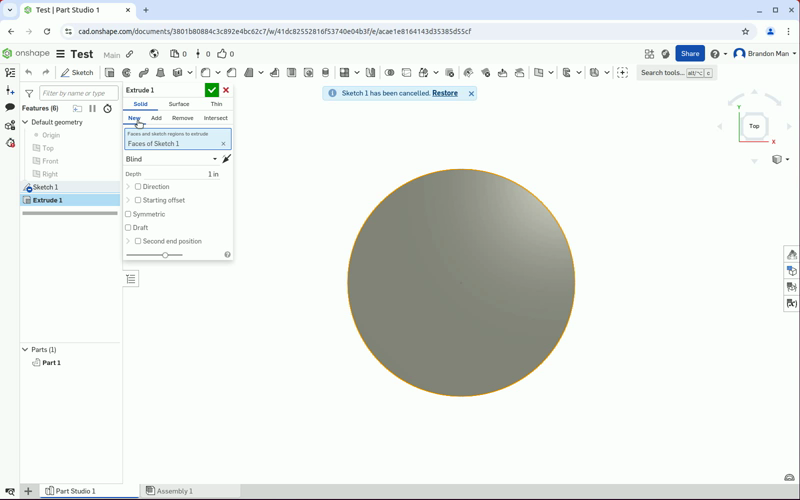
click(137, 120)
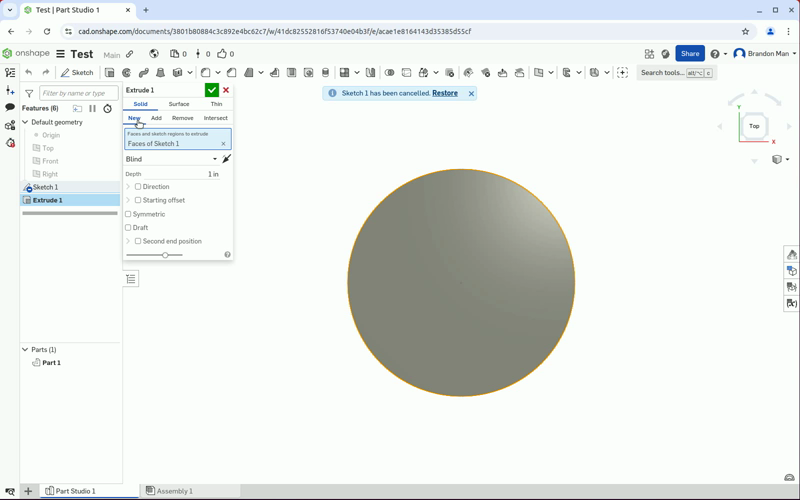
key(tab, 4)
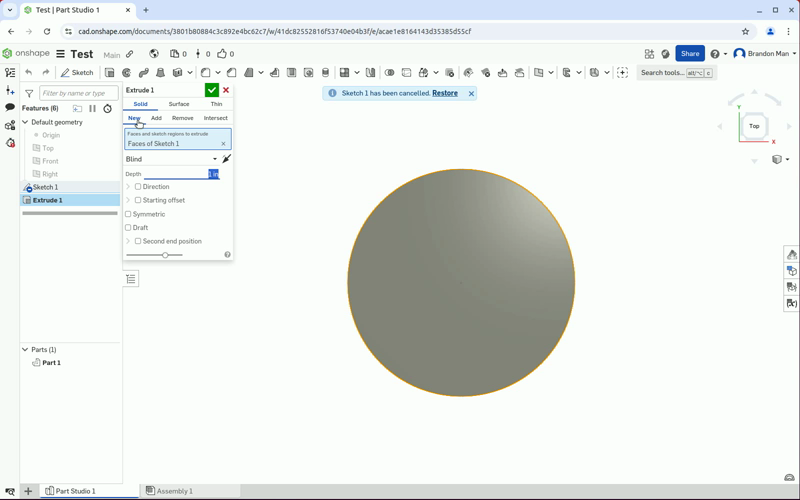
text(5.777)
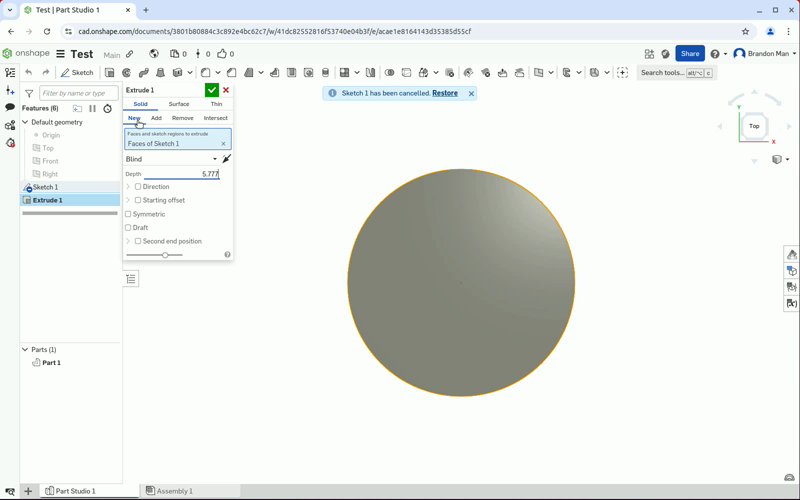
key(enter)
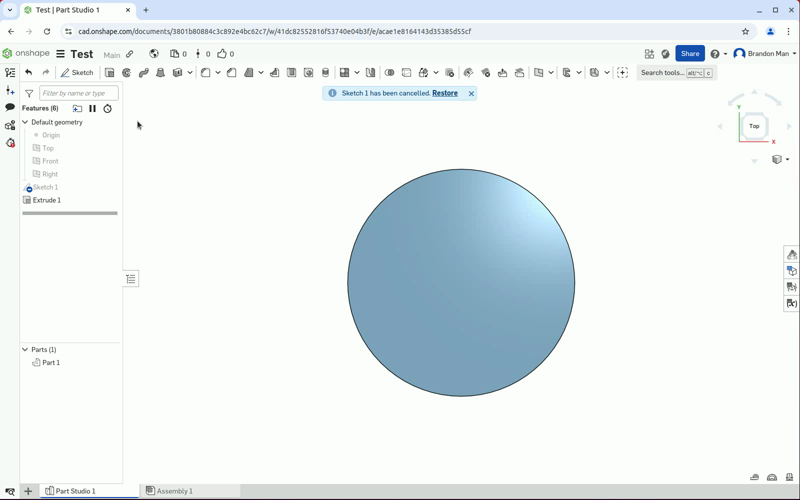
key(shift+h)
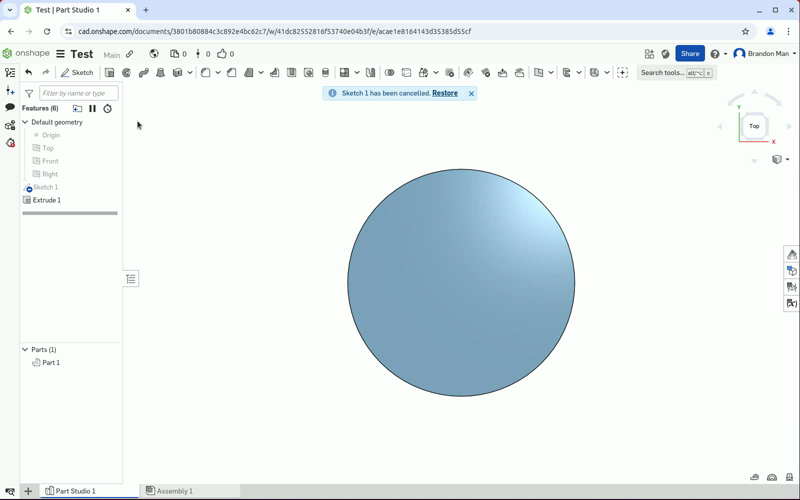
key(shift+h)
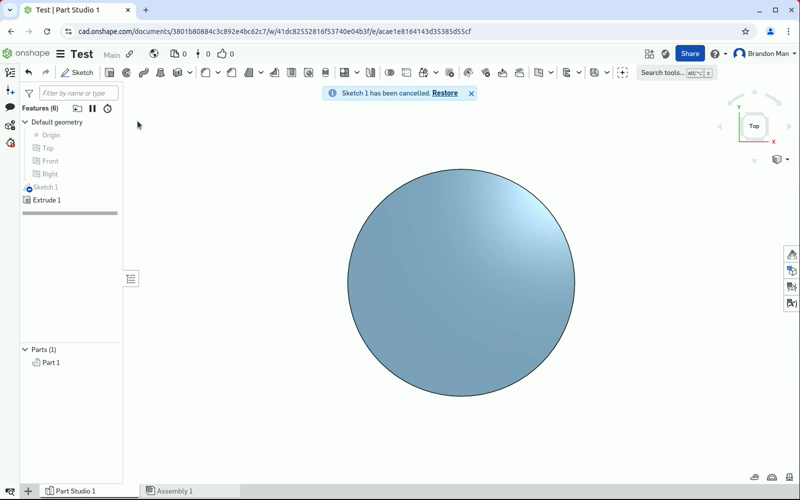
mouse_move(73, 189)
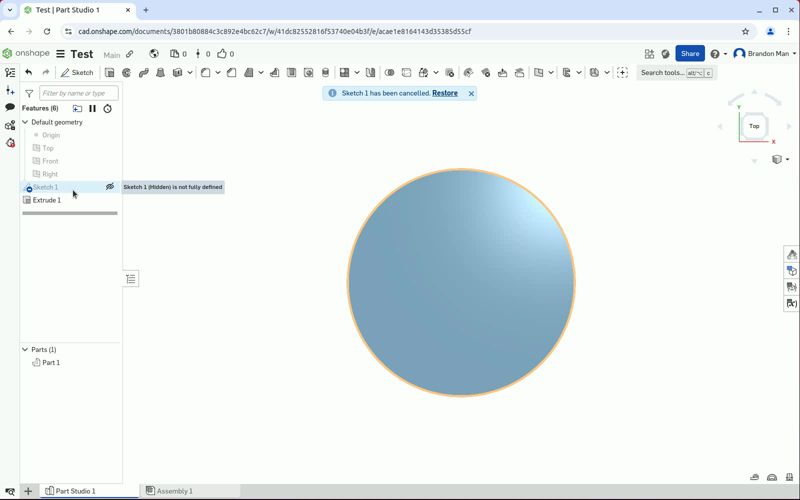
click(73, 189)
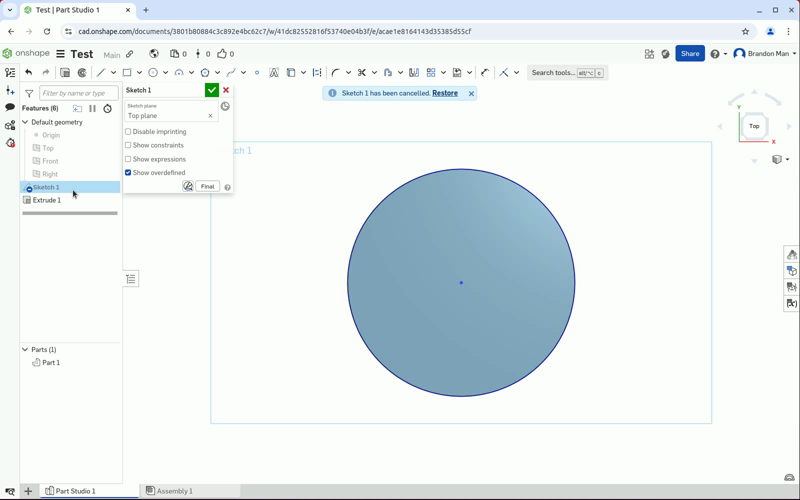
mouse_move(229, 92)
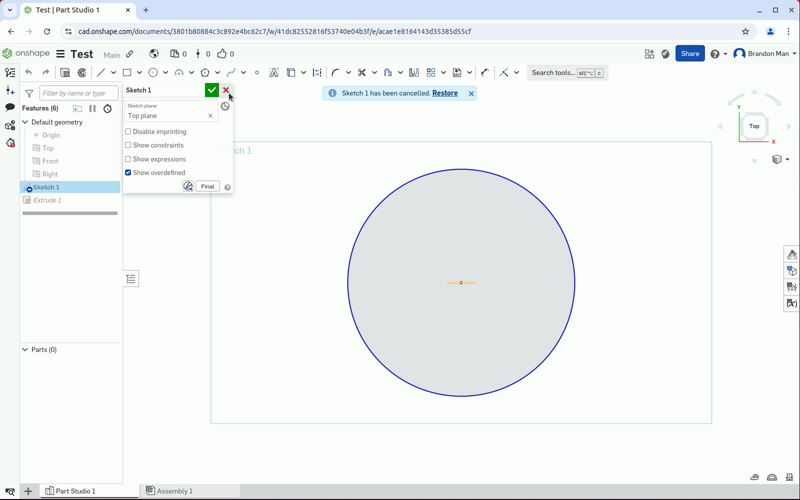
click(229, 92)
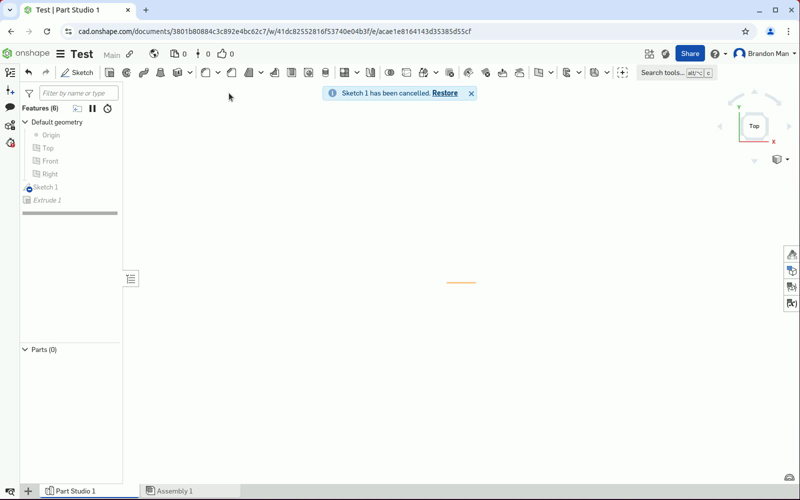
mouse_move(541, 75)
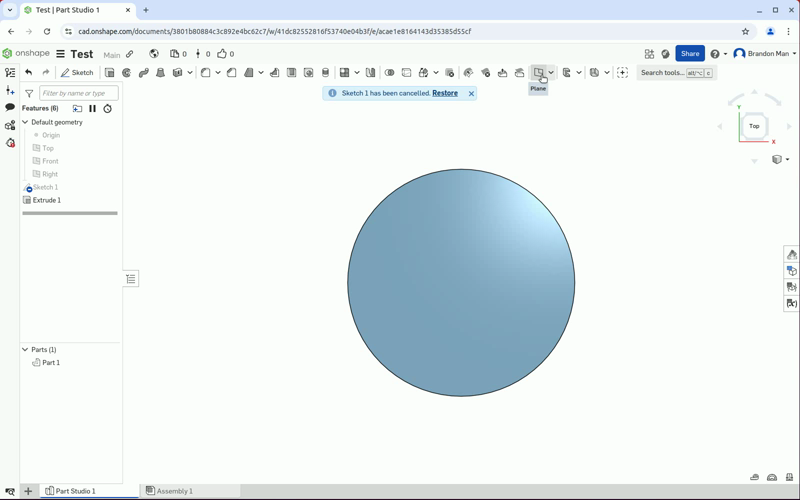
click(541, 75)
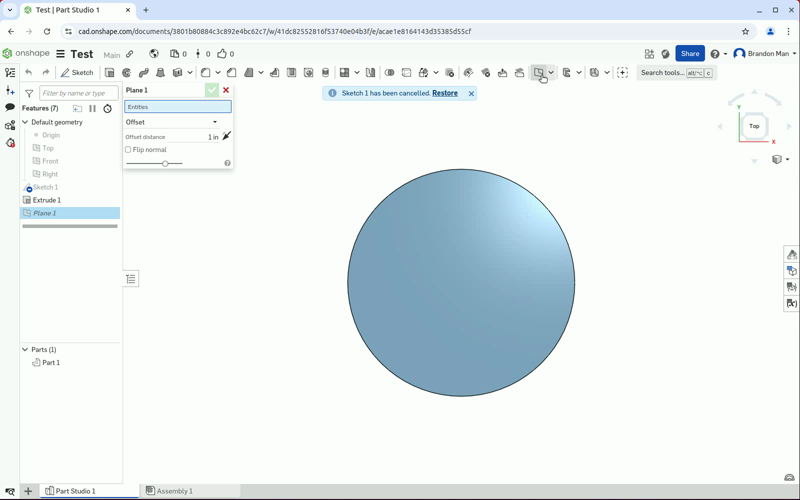
mouse_move(73, 150)
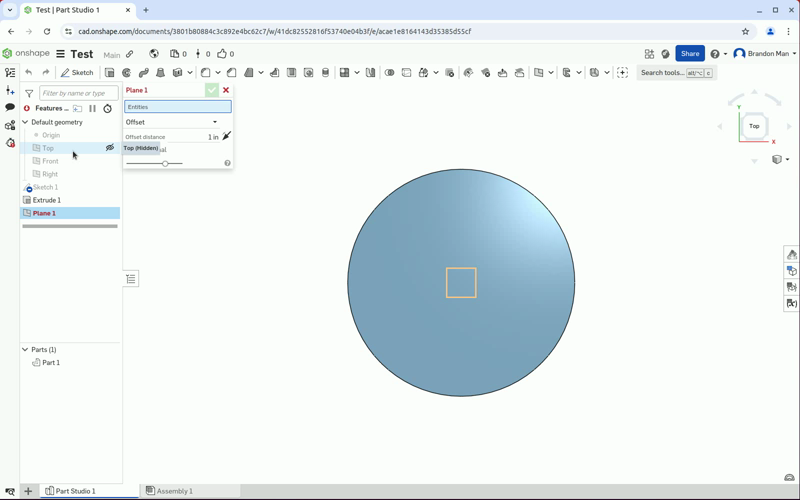
click(73, 150)
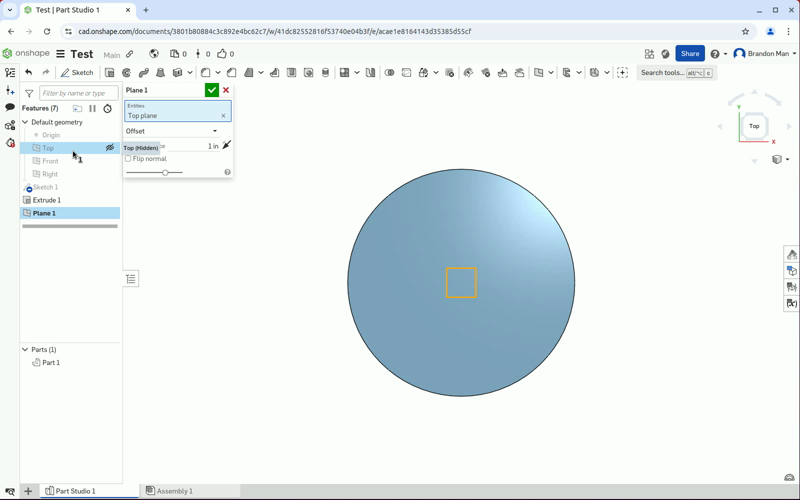
key(tab, 2)
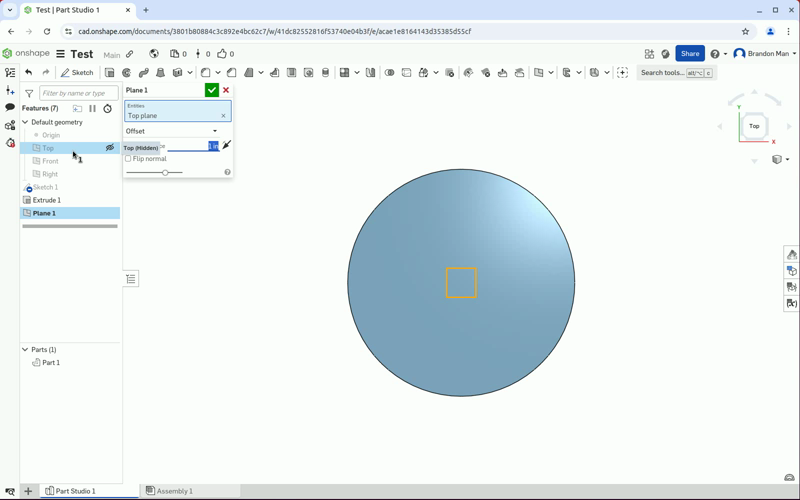
text(5.792)
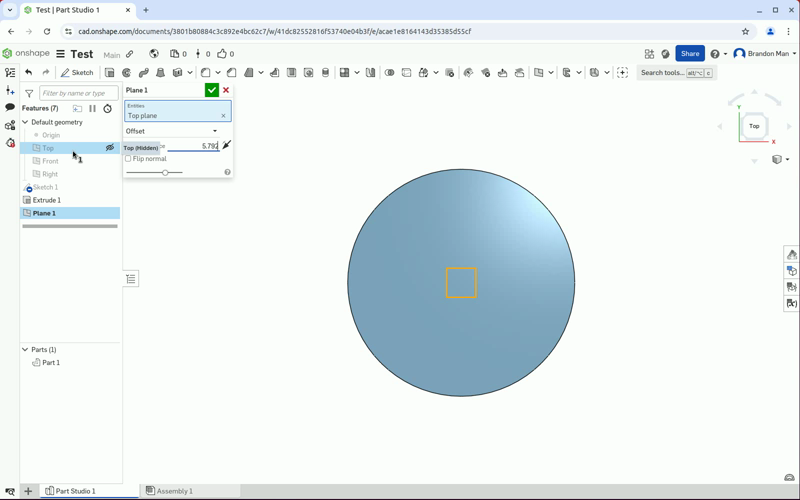
key(enter, 2)
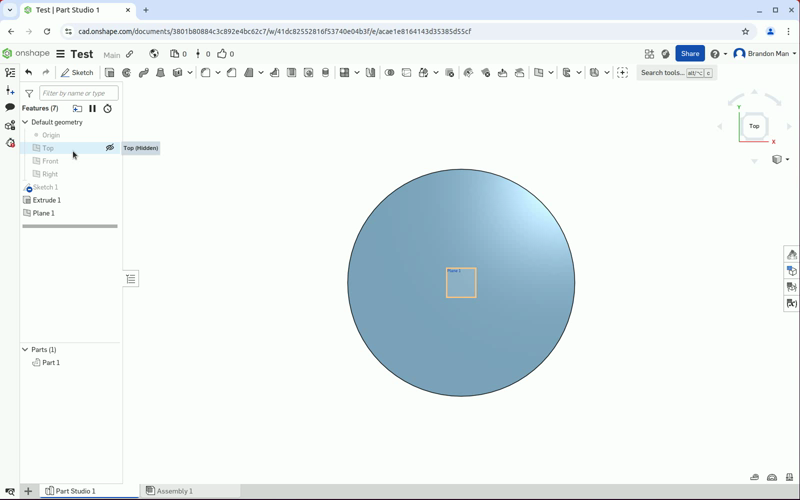
key(shift+s)
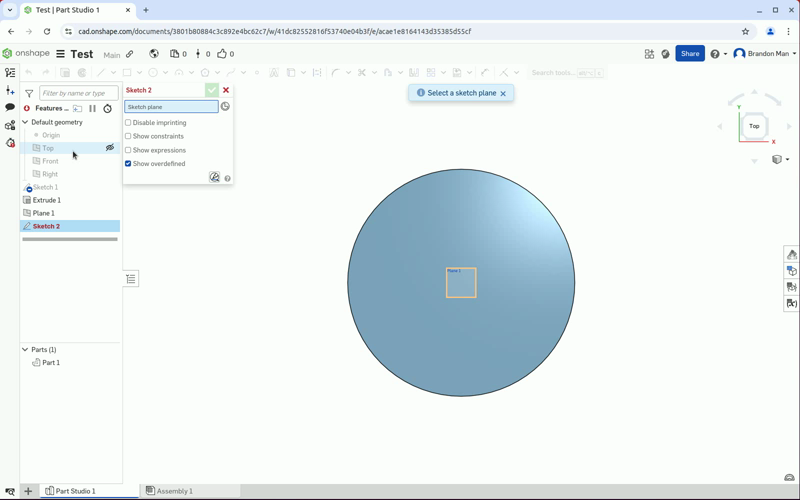
mouse_move(73, 215)
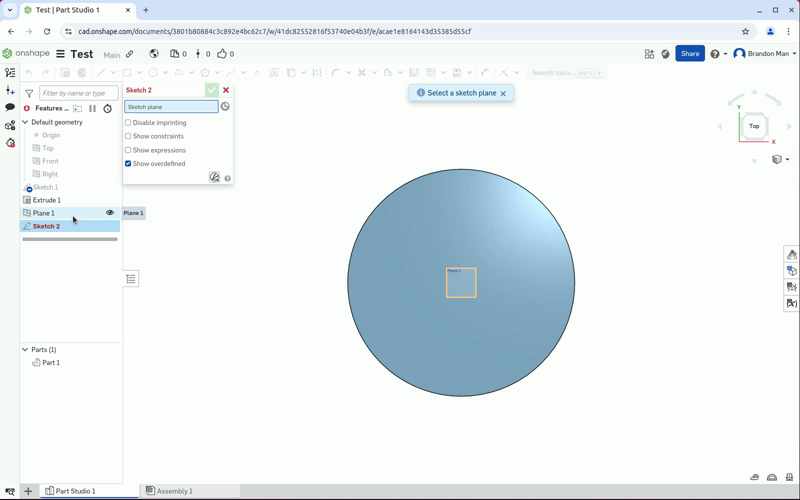
click(73, 215)
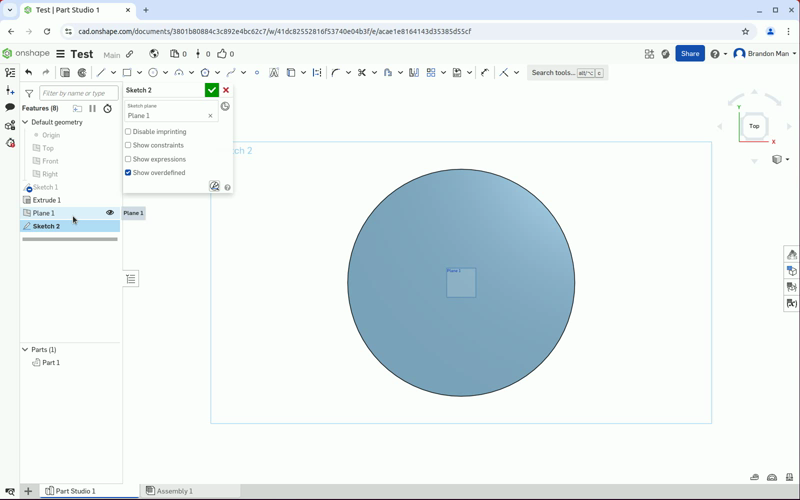
mouse_move(73, 352)
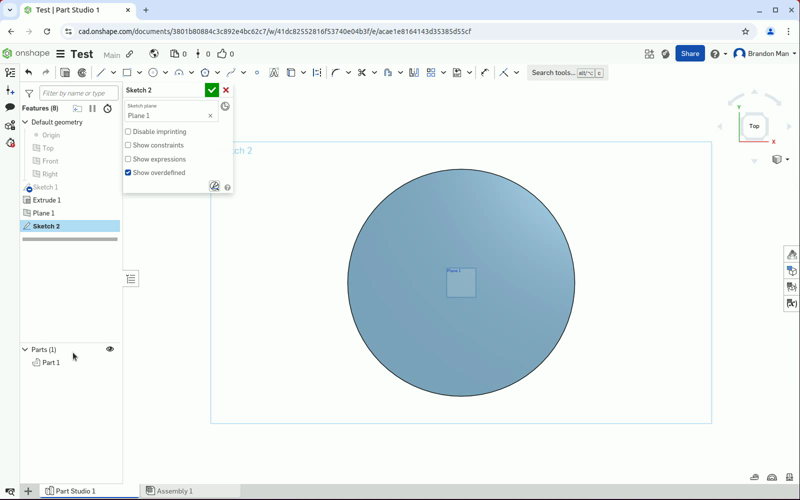
key(y)
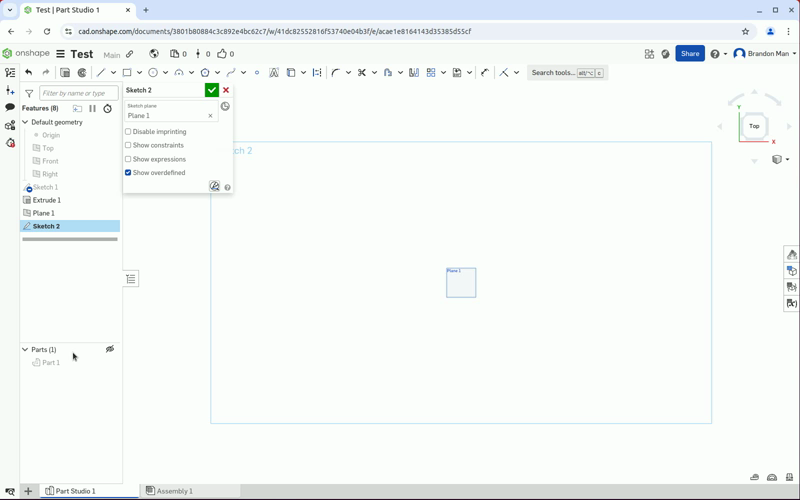
key(c)
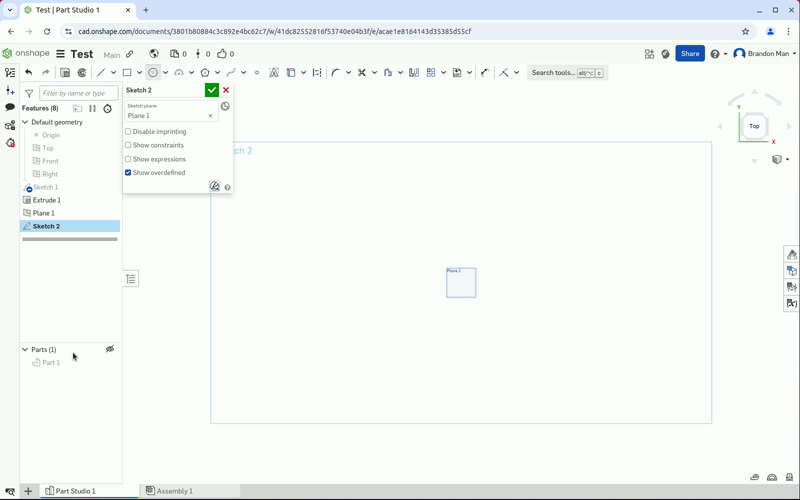
key_down(shift)
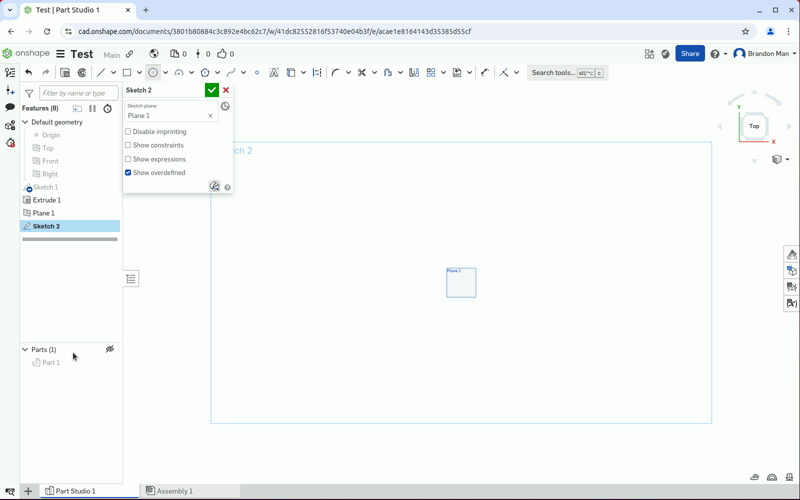
mouse_move(461, 282)
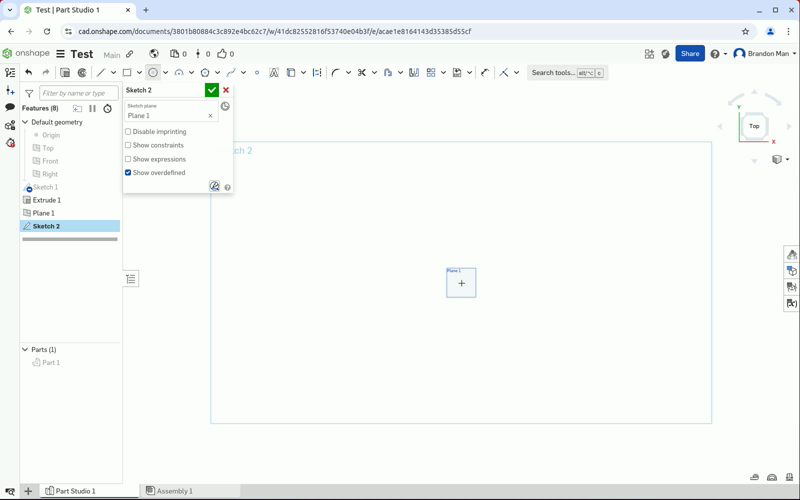
click(461, 282)
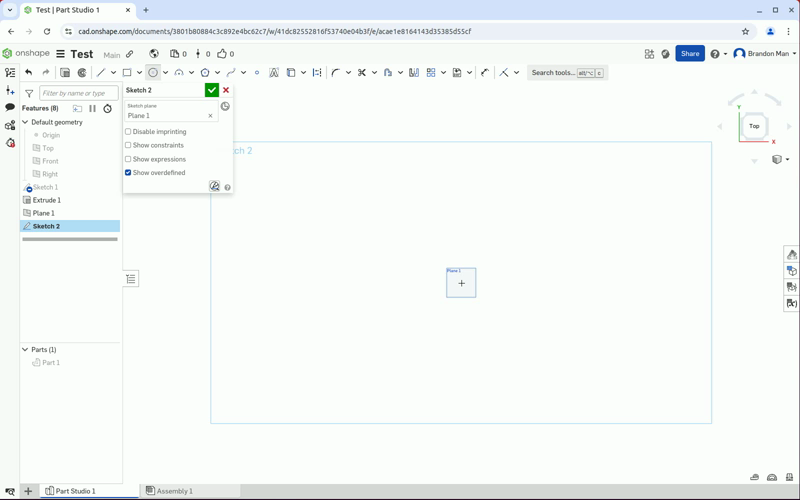
key_up(shift)
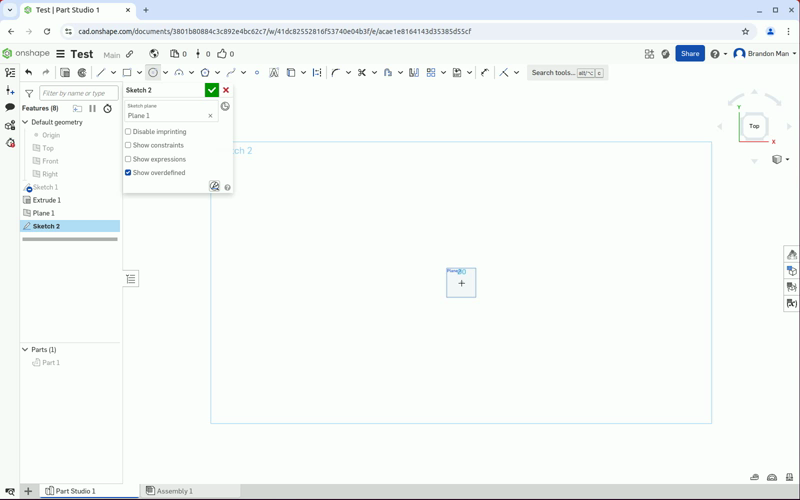
mouse_move(564, 282)
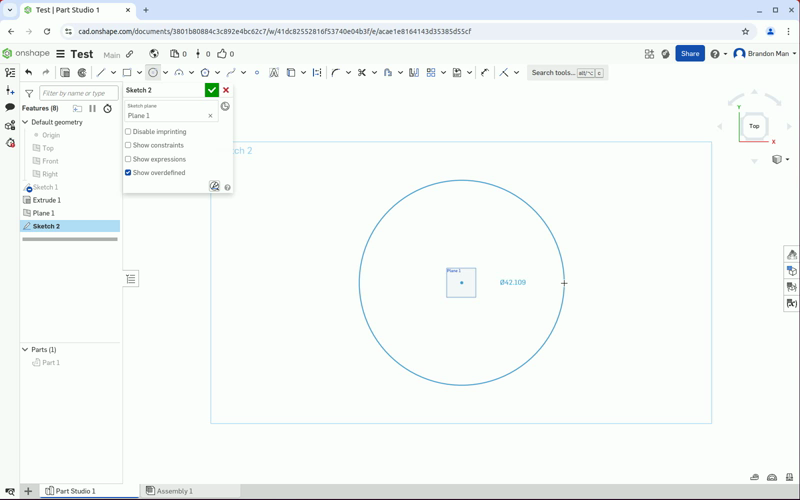
click(564, 282)
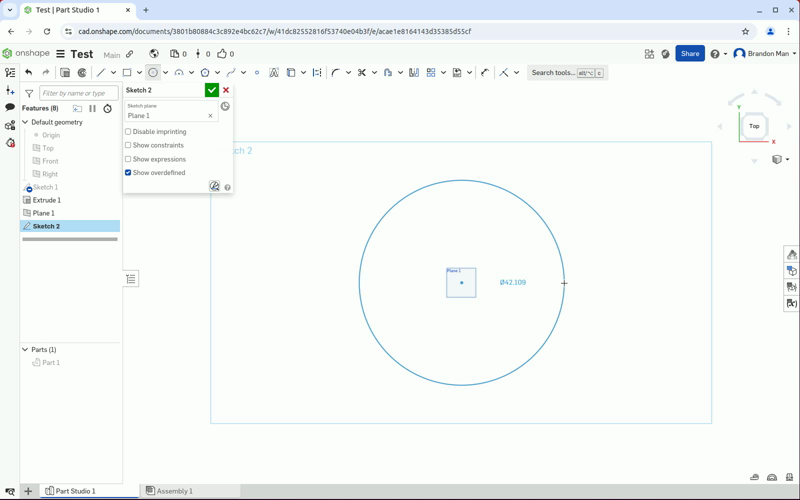
key(esc)
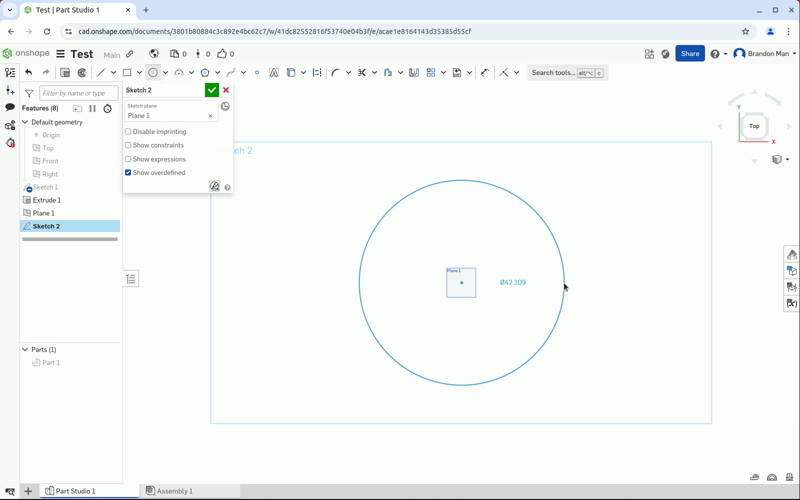
mouse_move(523, 248)
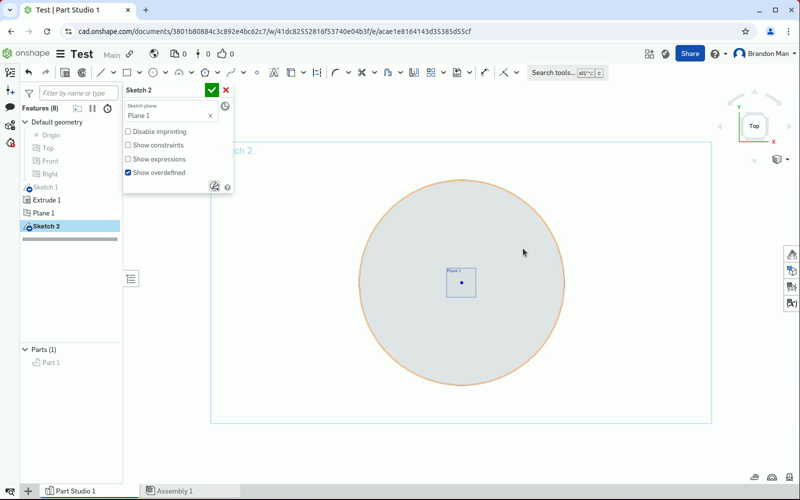
click(523, 248)
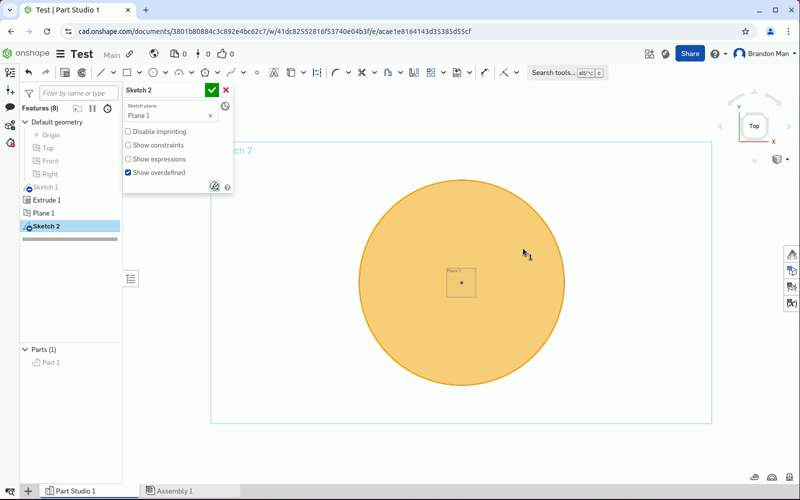
mouse_move(73, 352)
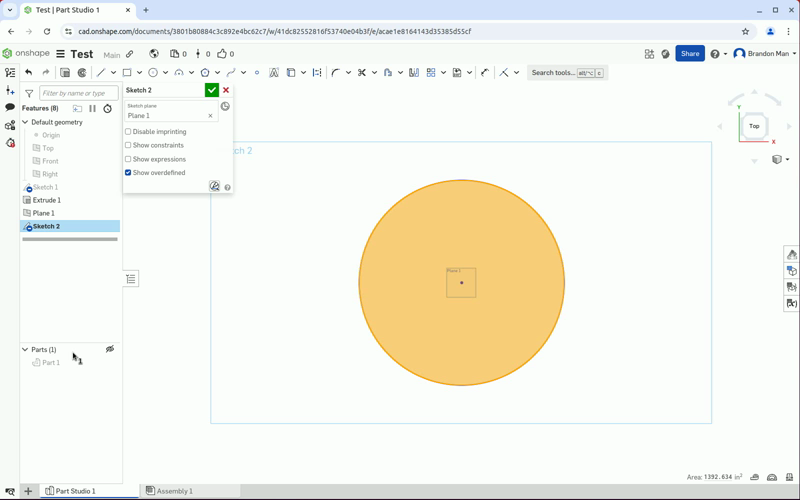
key(shift+y)
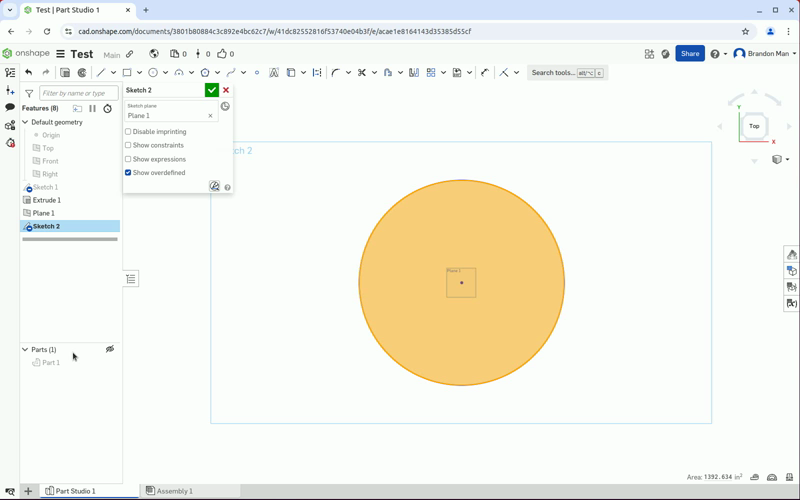
key(shift+e)
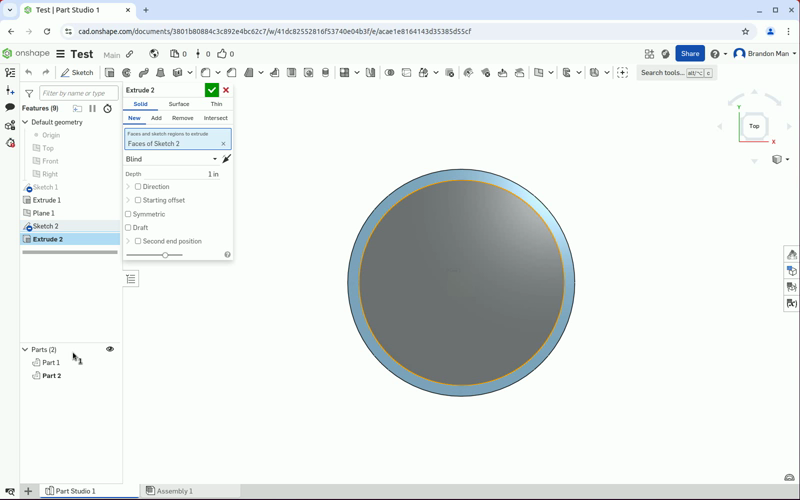
mouse_move(143, 106)
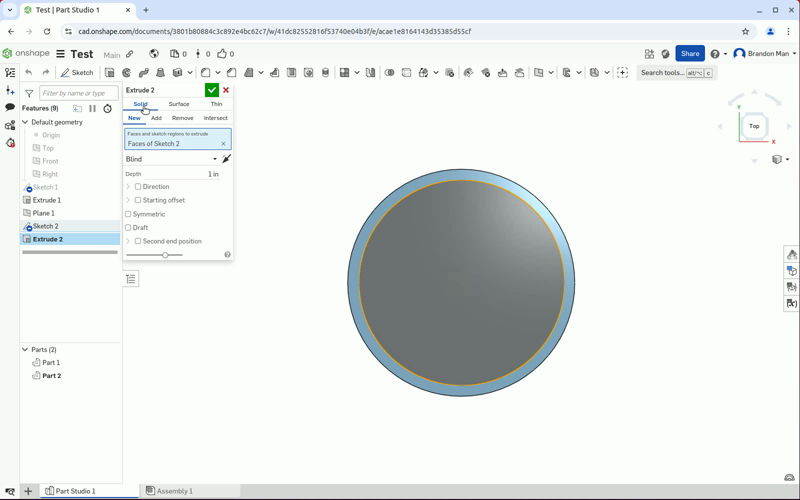
click(143, 106)
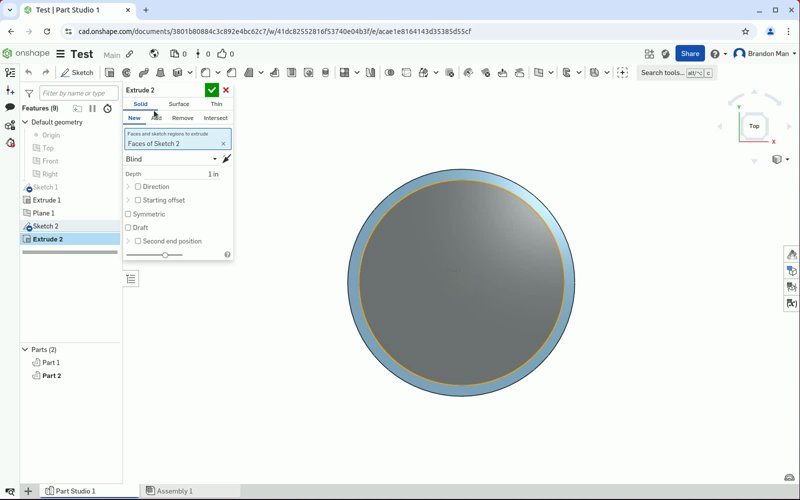
mouse_move(186, 120)
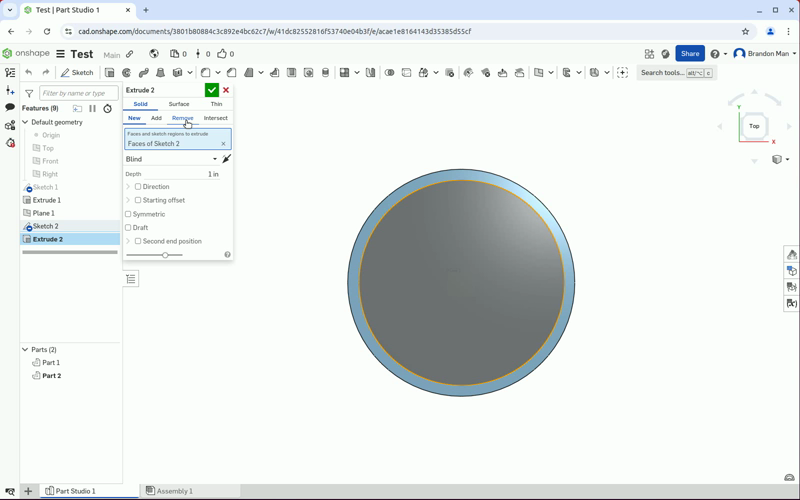
click(186, 120)
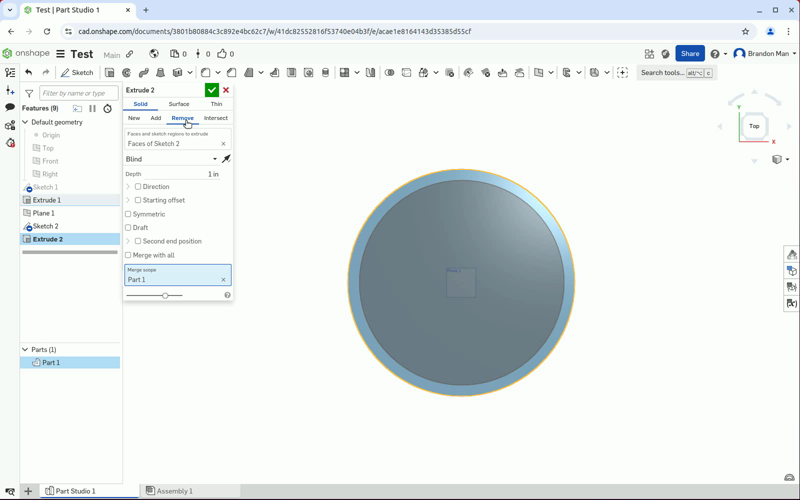
key(tab, 4)
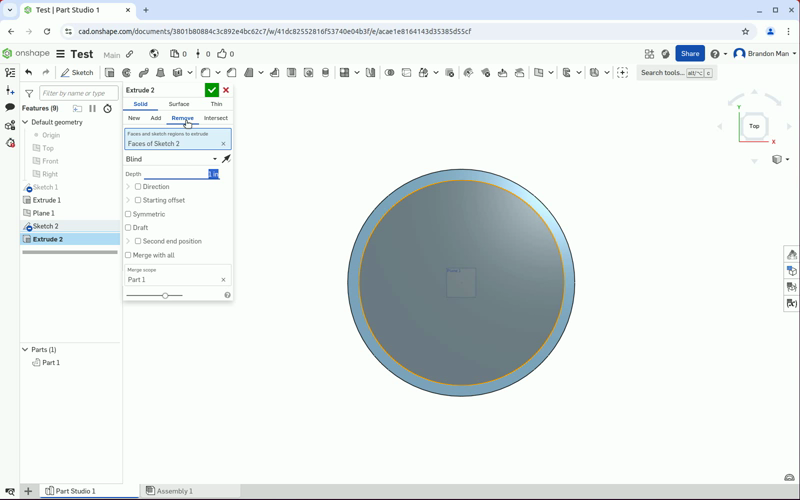
text(2.407)
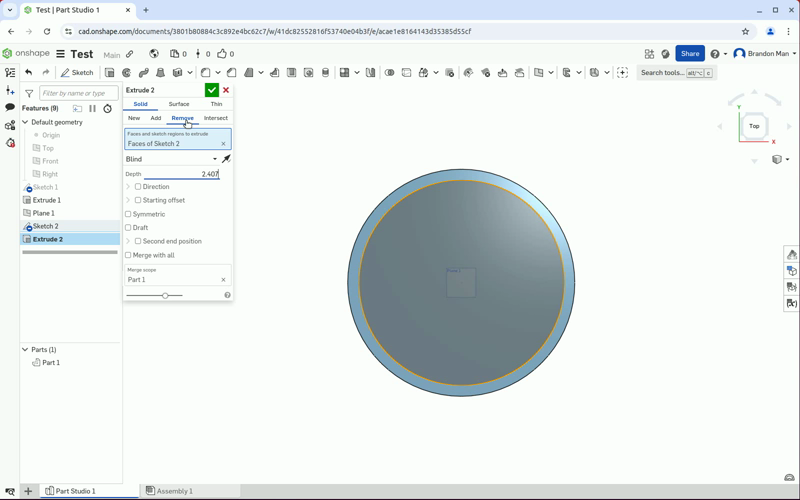
key(tab, 6)
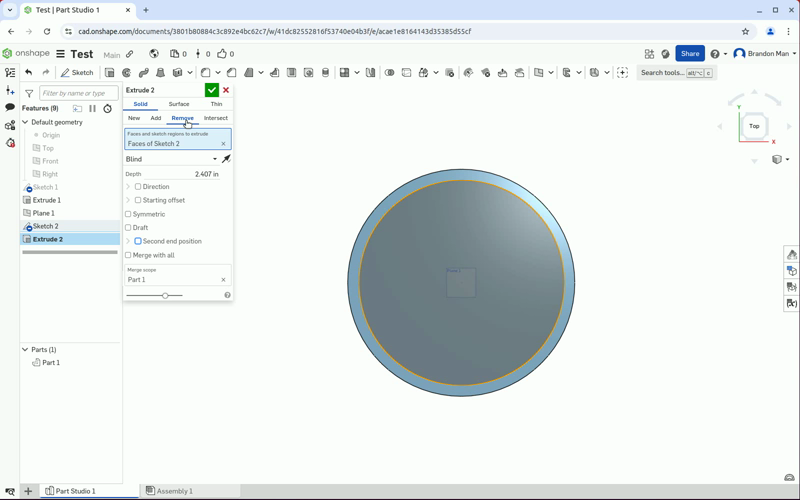
key(space)
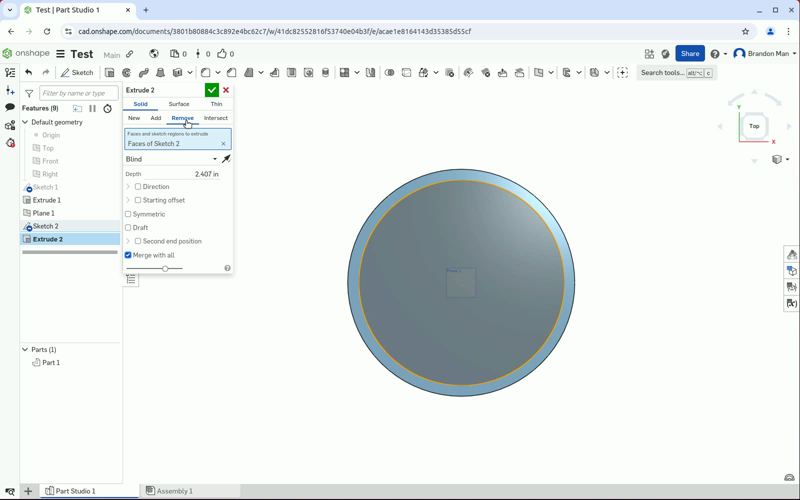
key(enter)
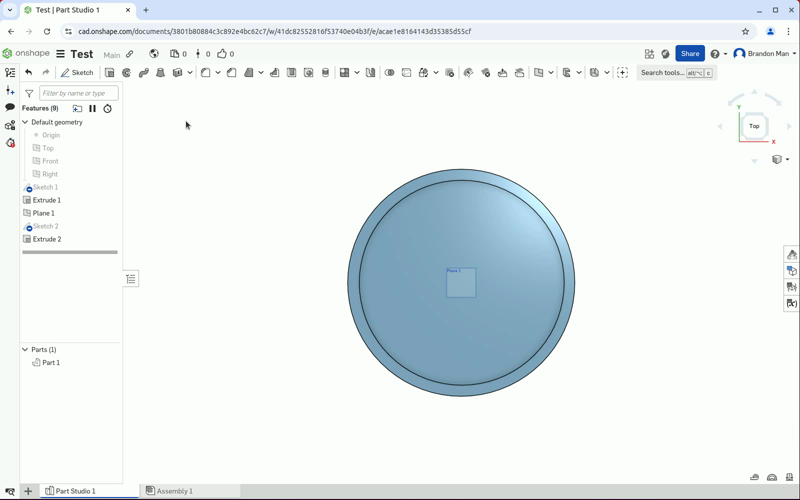
key(shift+h)
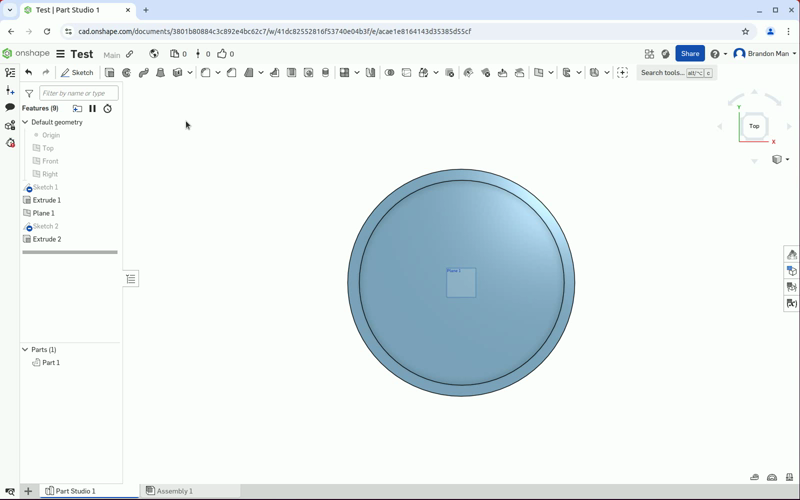
key(shift+h)
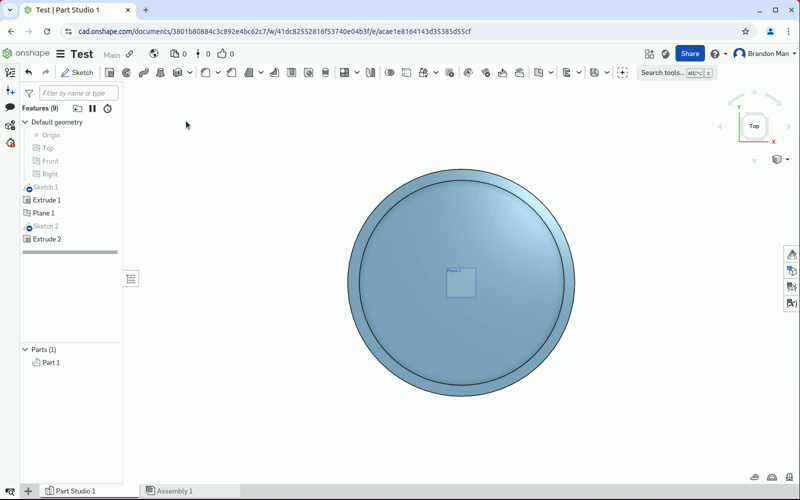
mouse_move(73, 189)
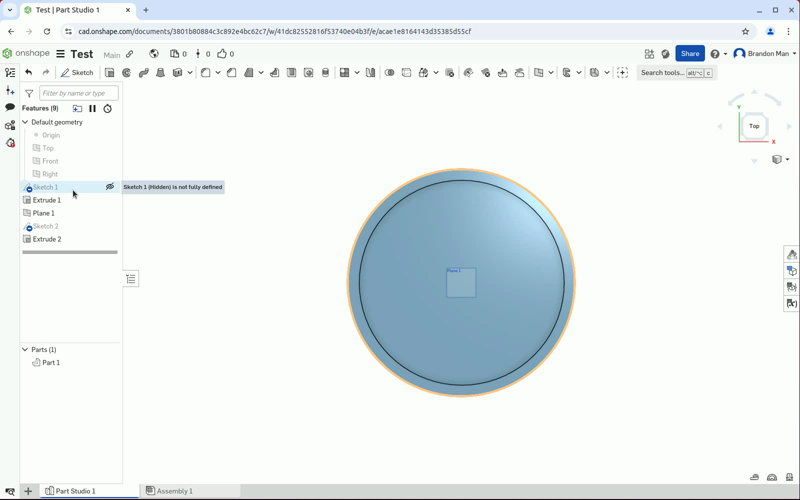
click(73, 189)
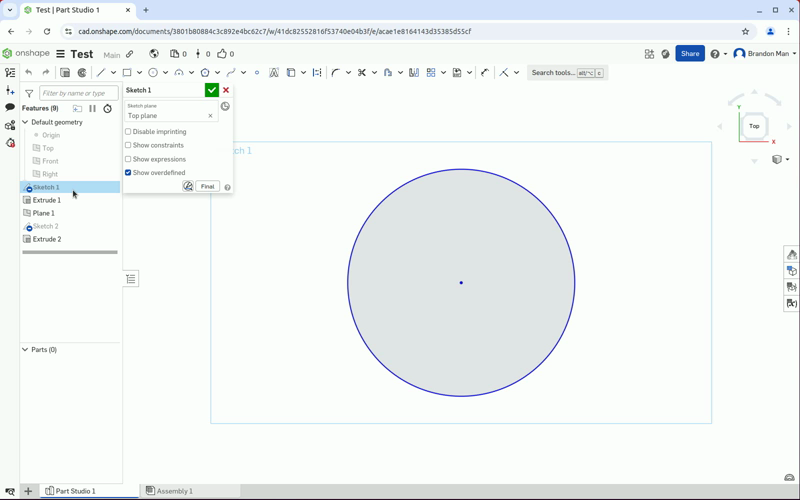
mouse_move(229, 92)
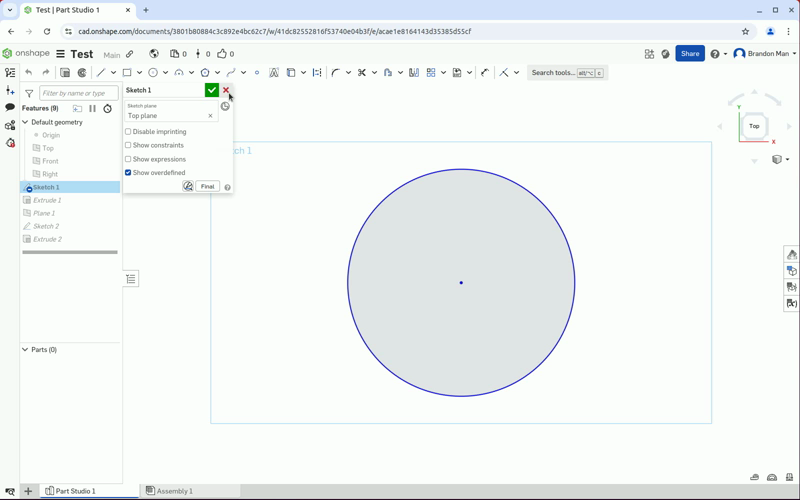
click(229, 92)
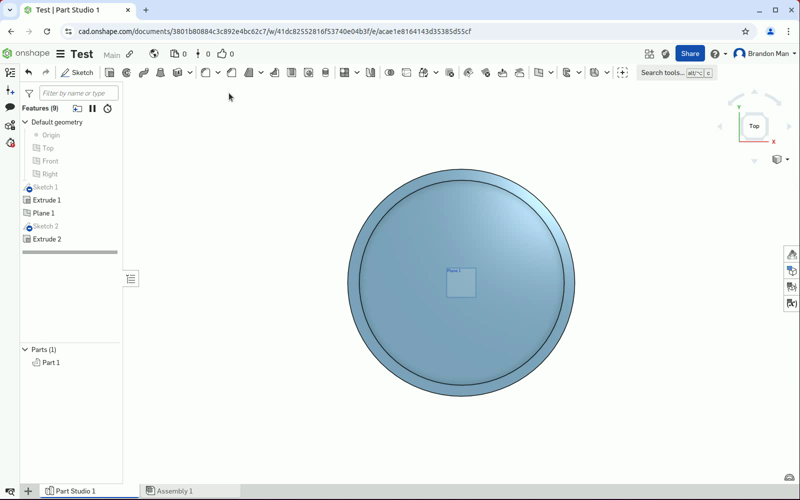
mouse_move(541, 75)
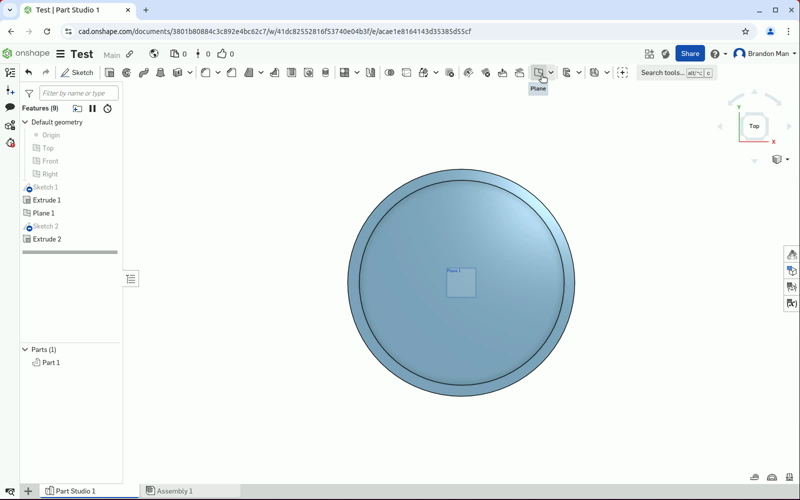
click(541, 75)
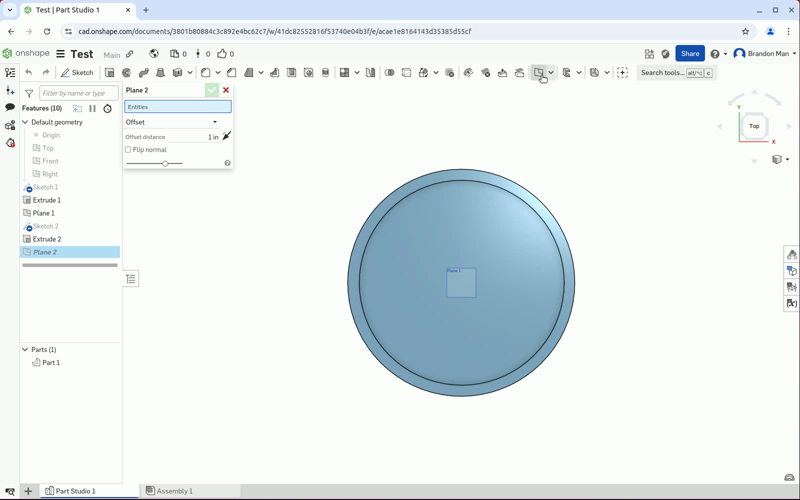
mouse_move(73, 150)
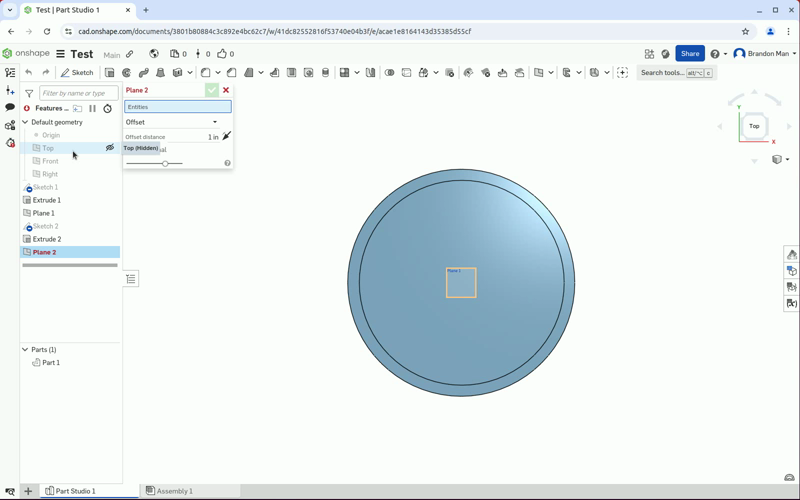
click(73, 150)
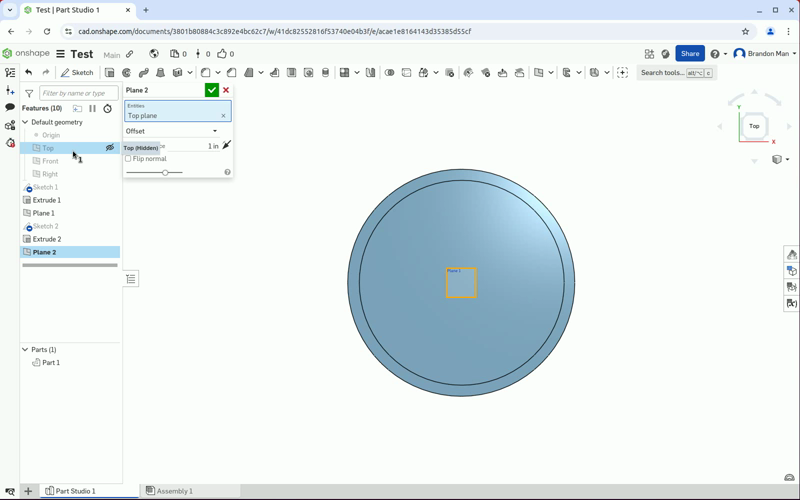
key(tab, 2)
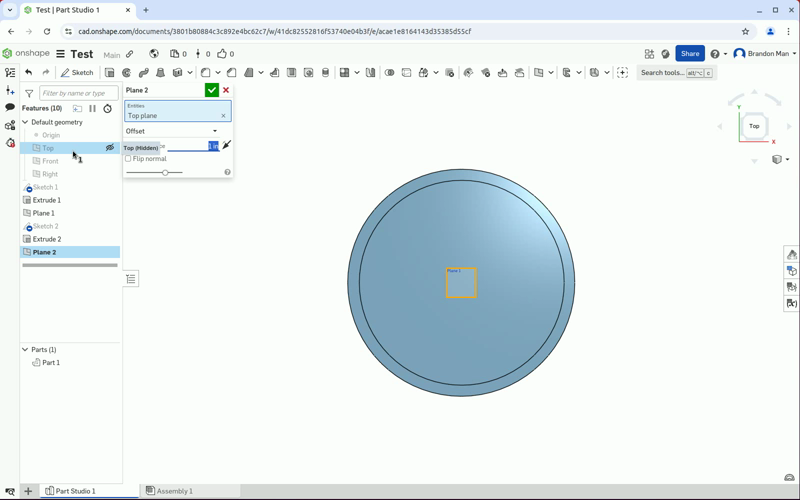
text(3.358)
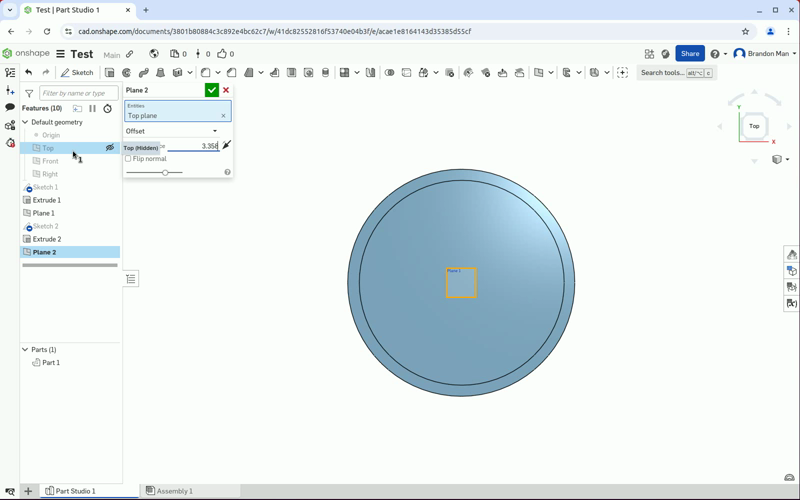
key(enter, 2)
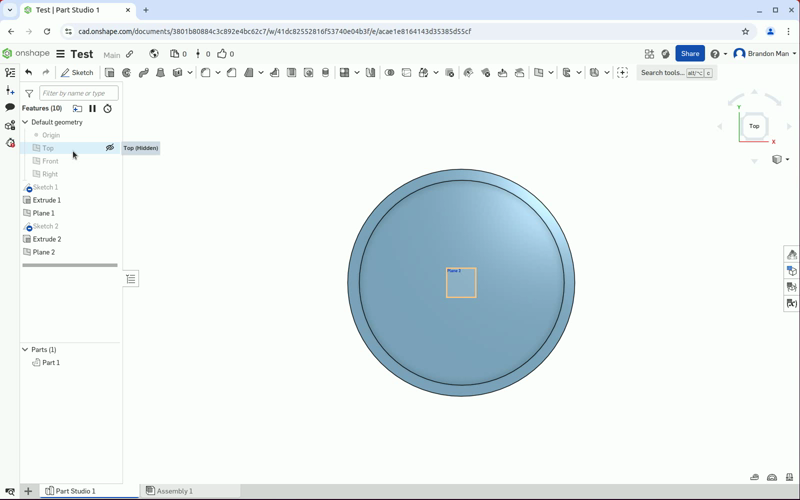
key(shift+s)
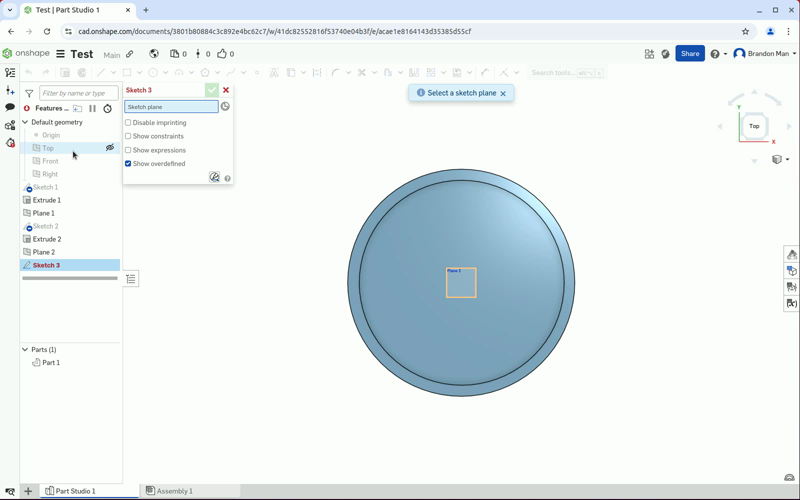
mouse_move(73, 254)
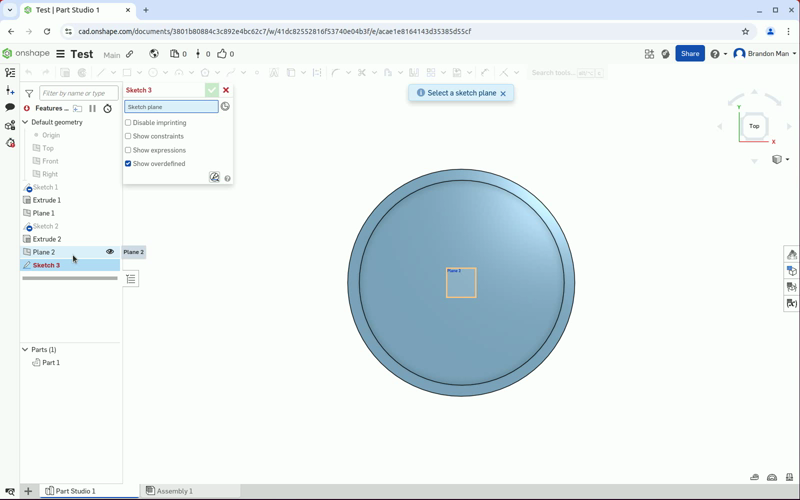
click(73, 254)
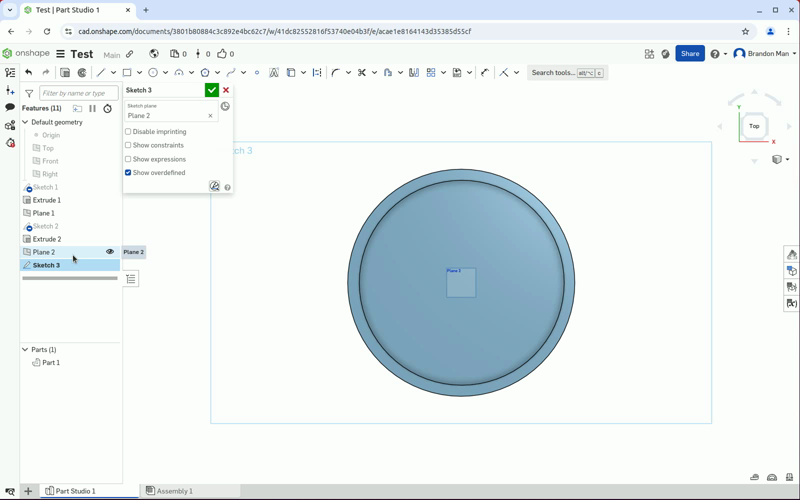
mouse_move(73, 352)
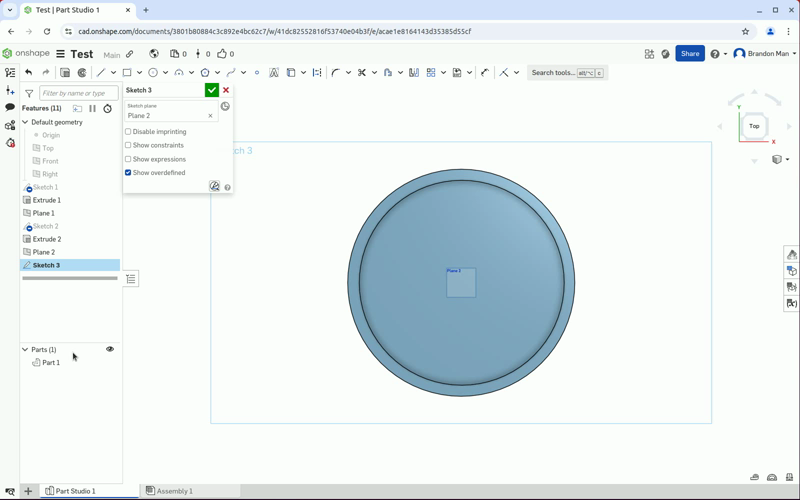
key(y)
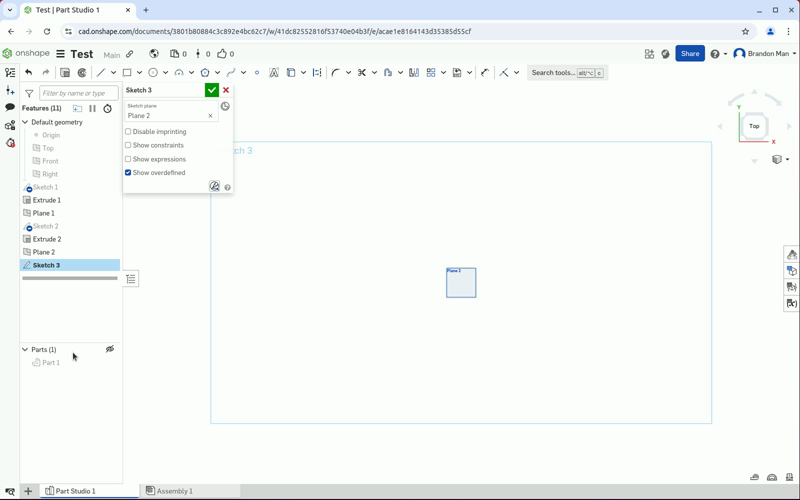
key(c)
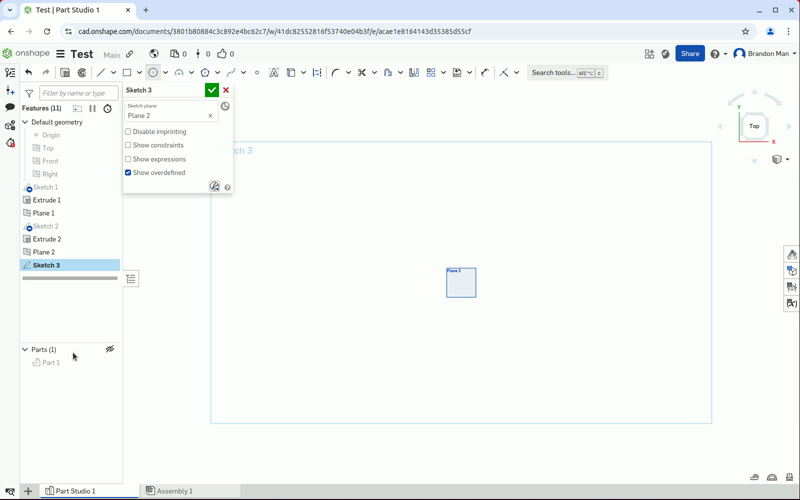
key_down(shift)
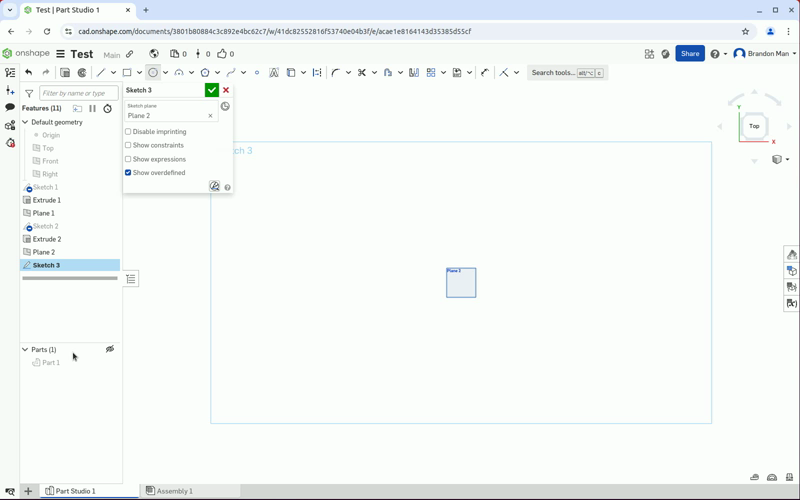
mouse_move(461, 282)
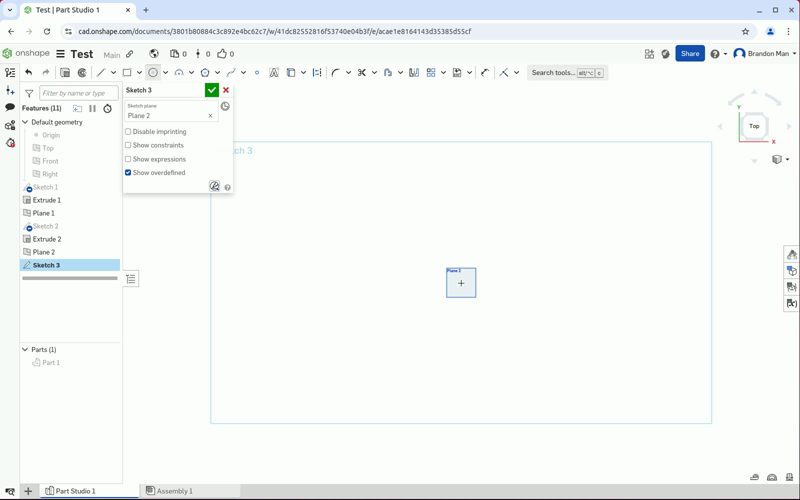
click(461, 282)
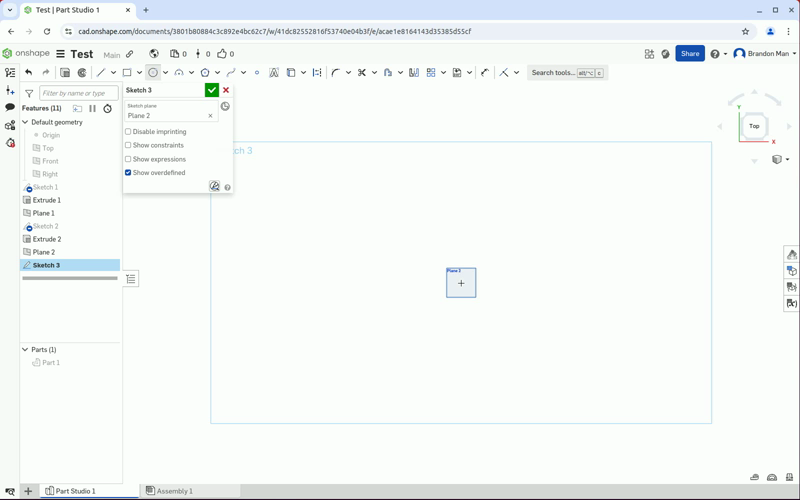
key_up(shift)
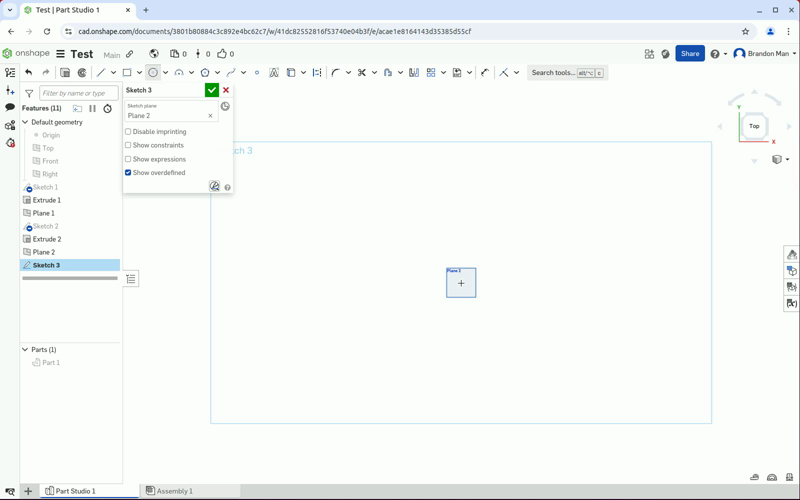
mouse_move(481, 282)
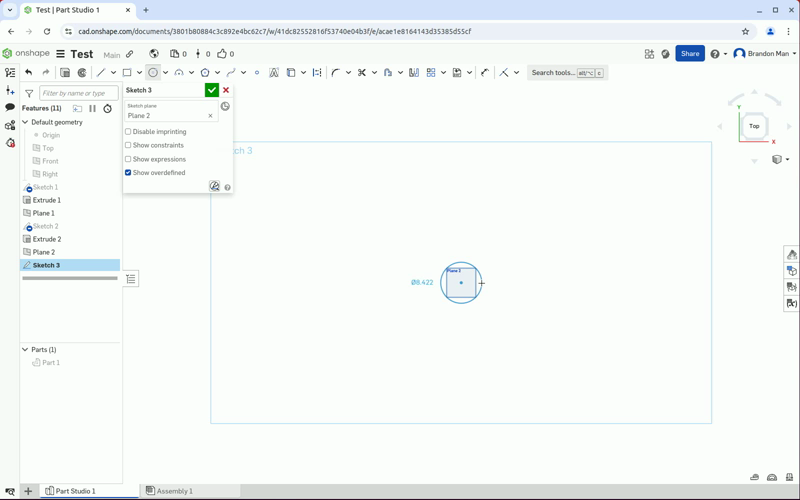
click(481, 282)
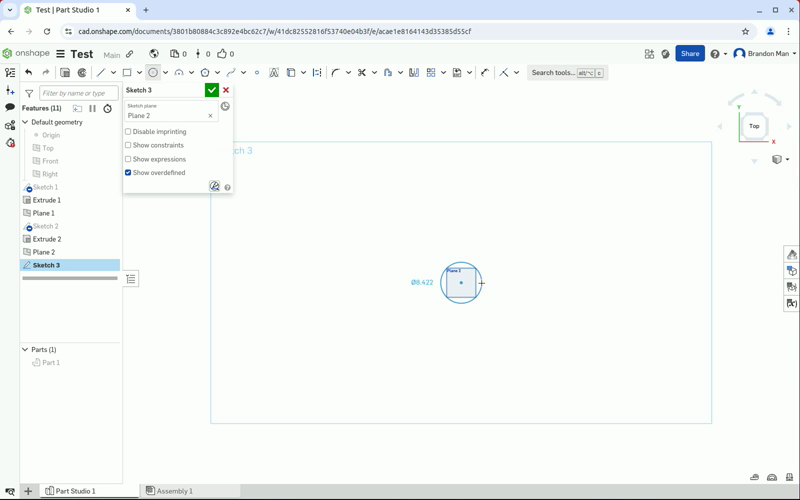
key(esc)
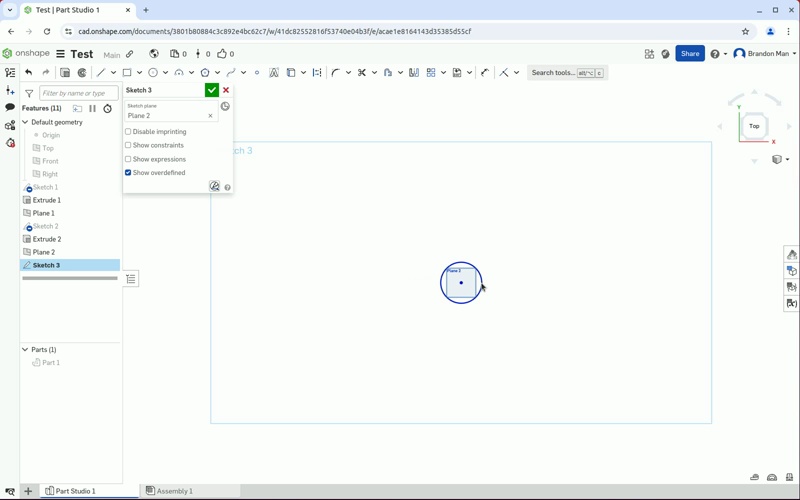
key(c)
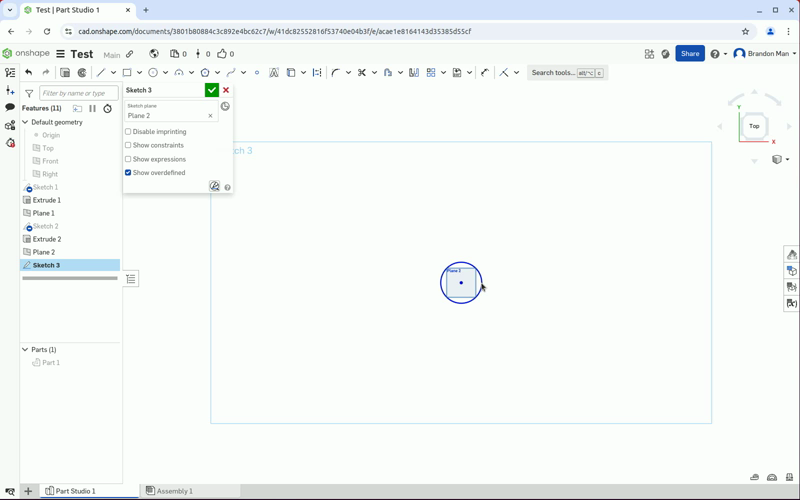
key_down(shift)
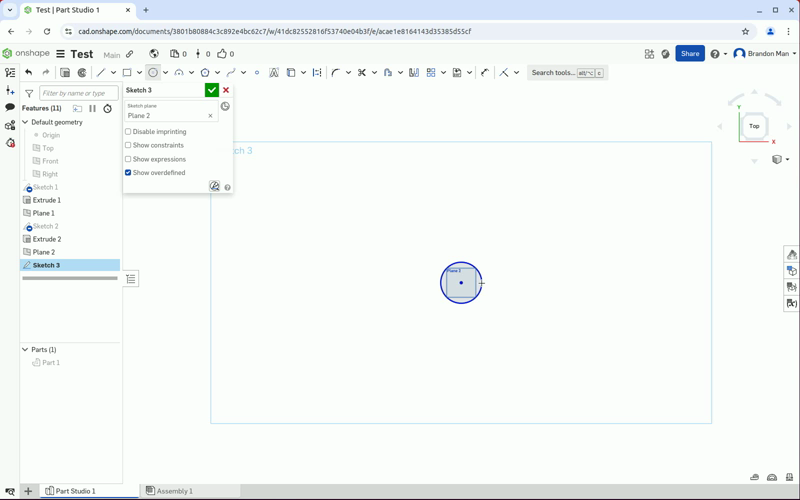
mouse_move(461, 282)
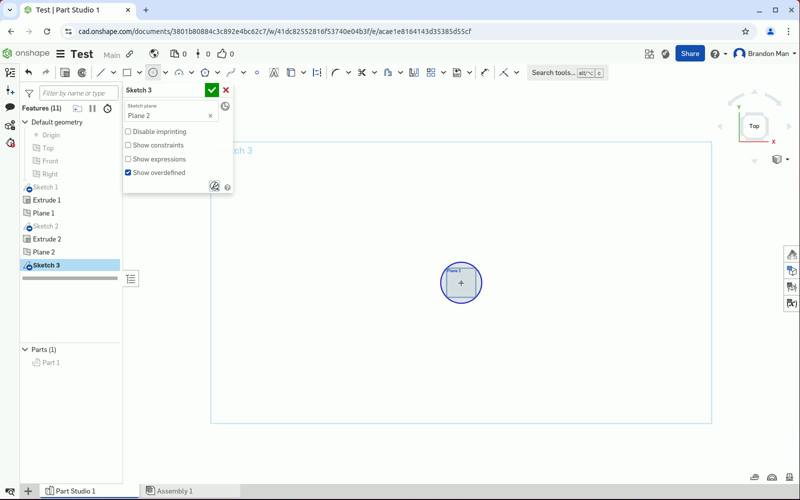
click(461, 282)
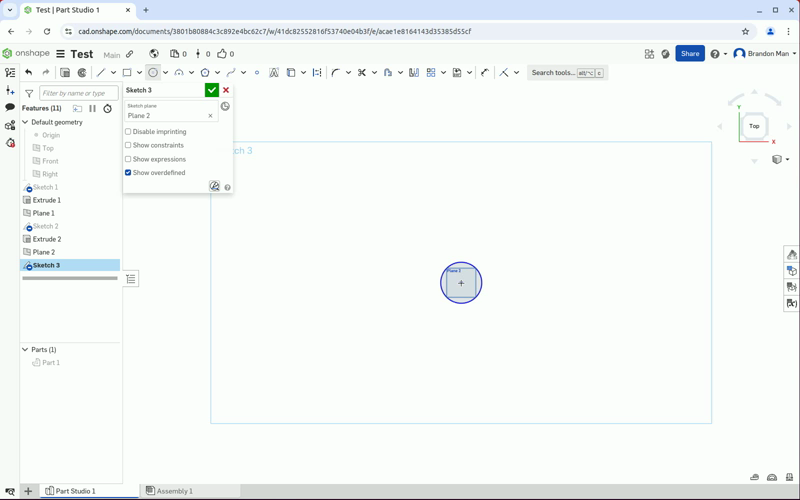
key_up(shift)
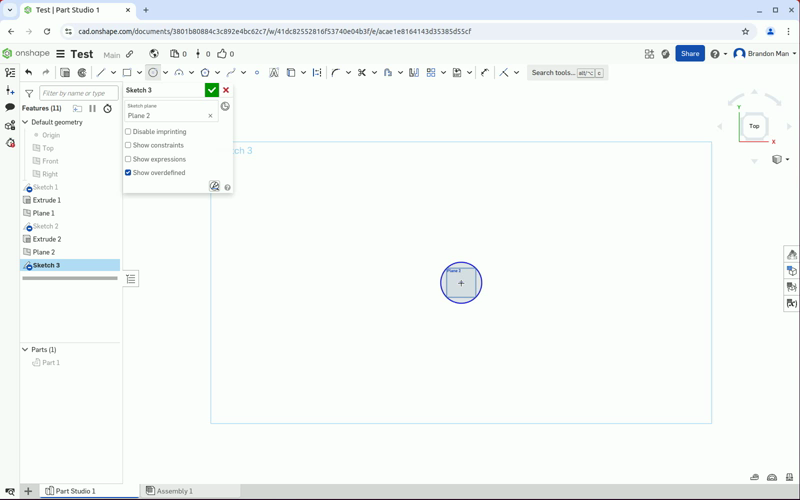
mouse_move(469, 282)
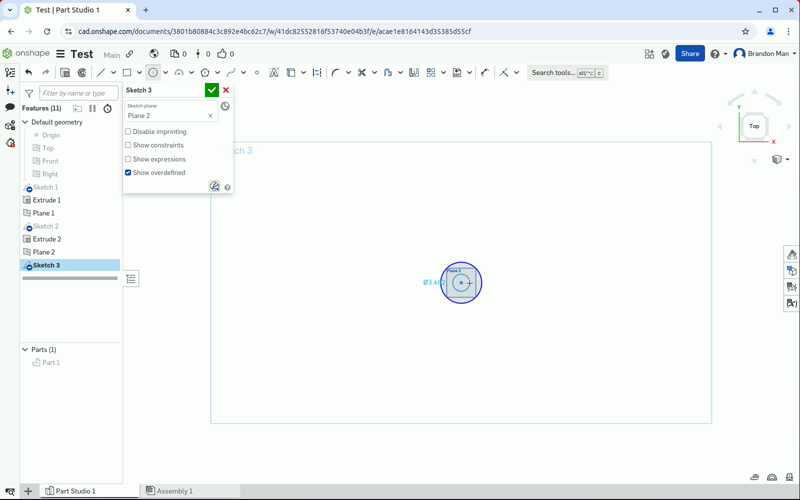
click(469, 282)
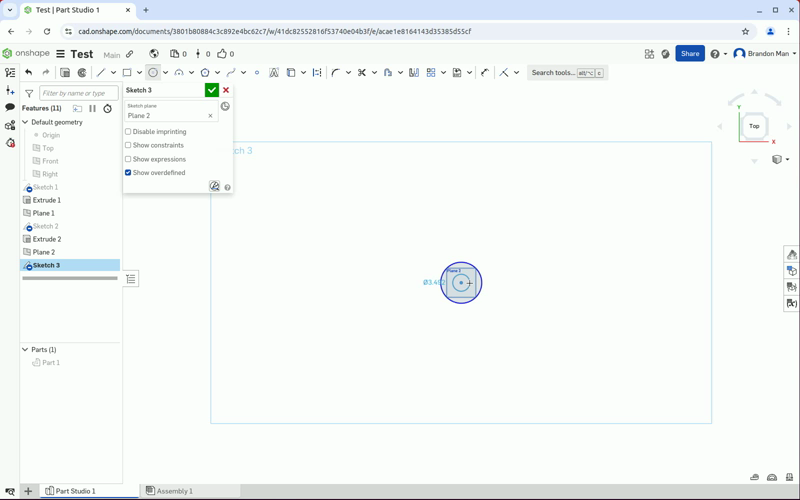
key(esc)
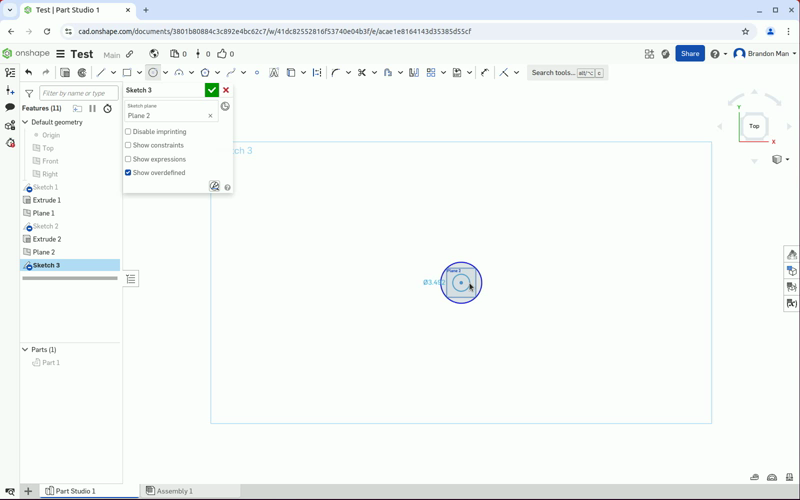
mouse_move(444, 275)
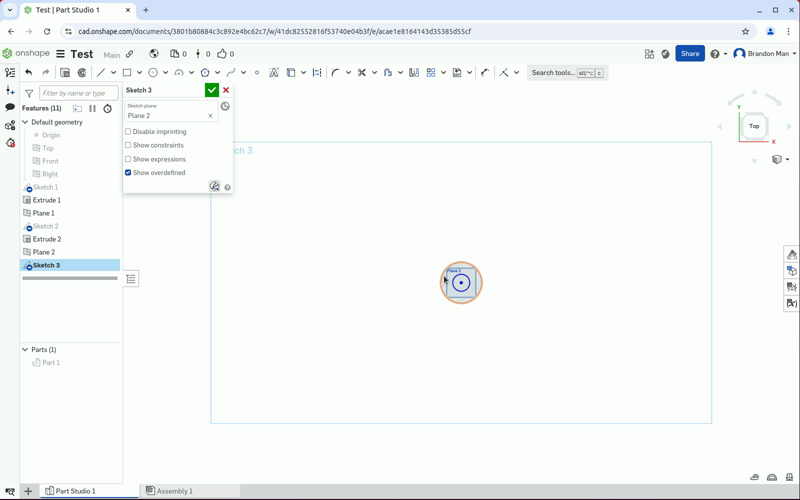
scroll(6)
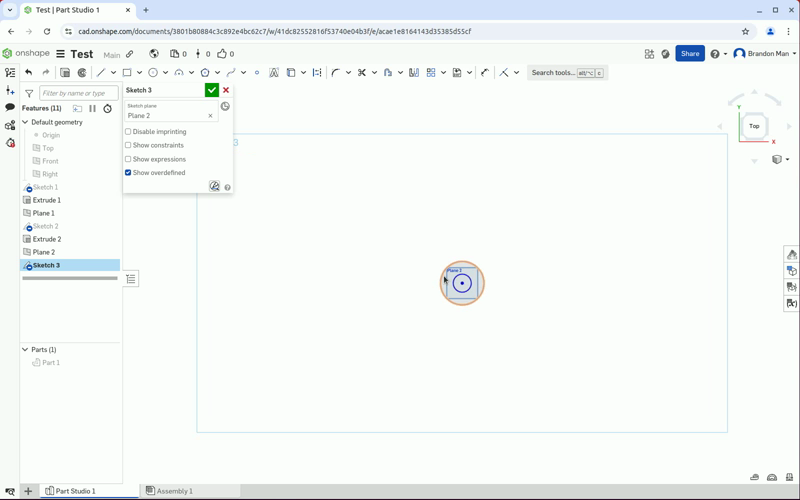
scroll(6)
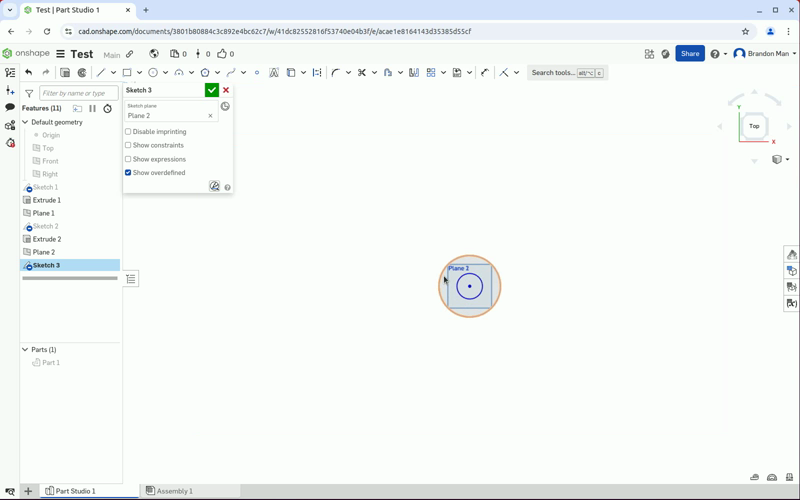
scroll(6)
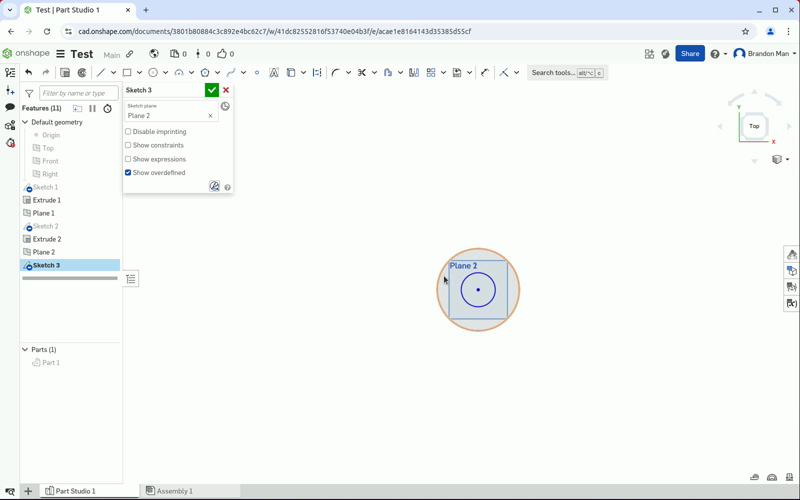
scroll(6)
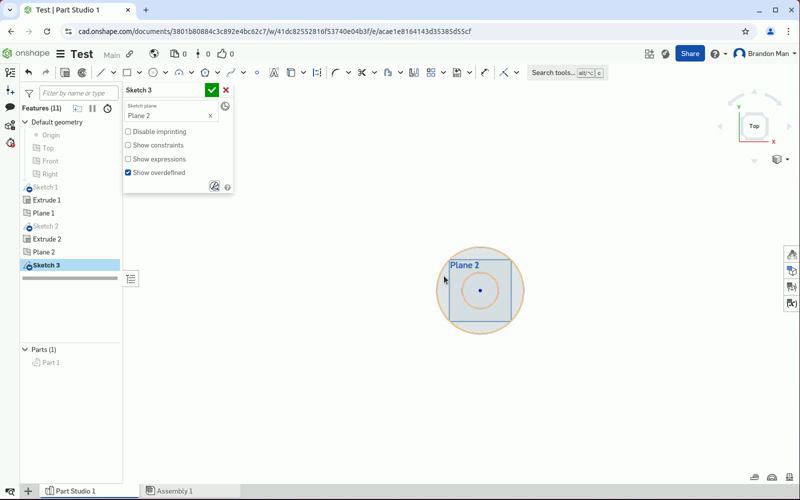
scroll(6)
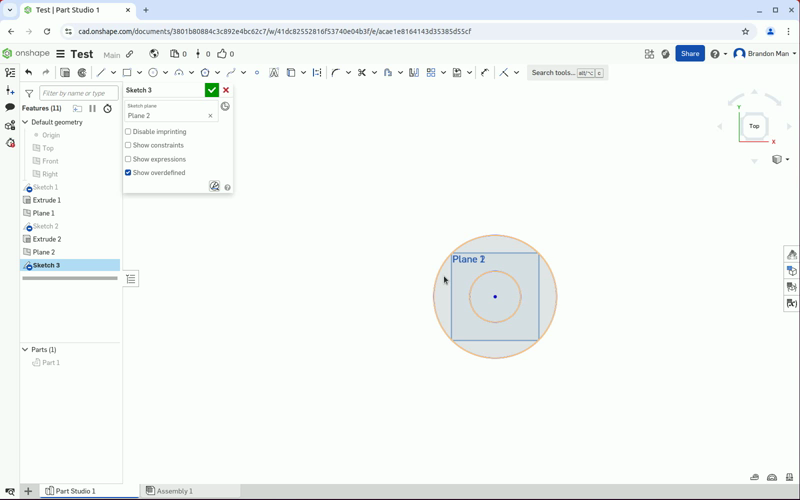
scroll(6)
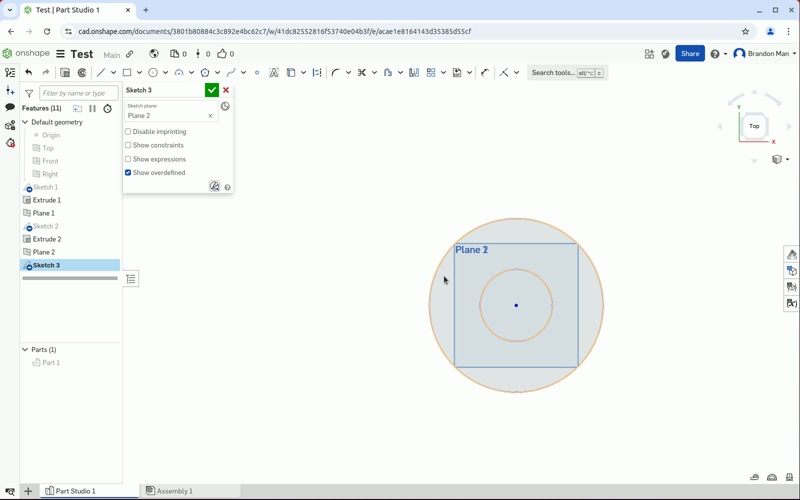
scroll(6)
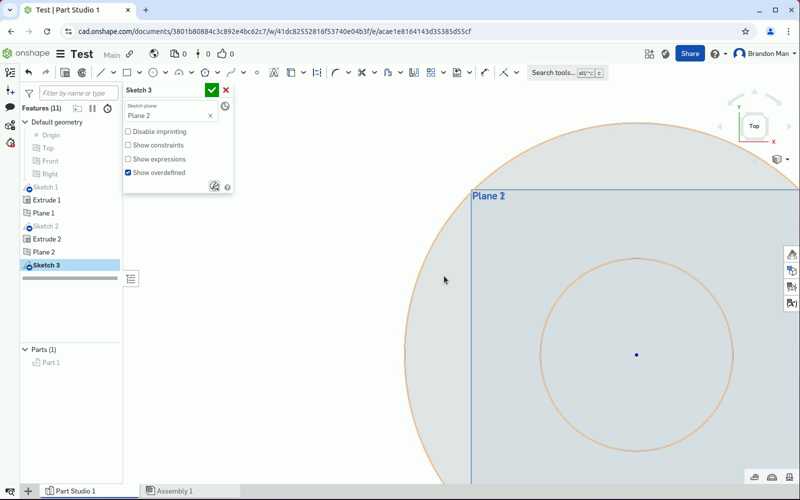
click(444, 275)
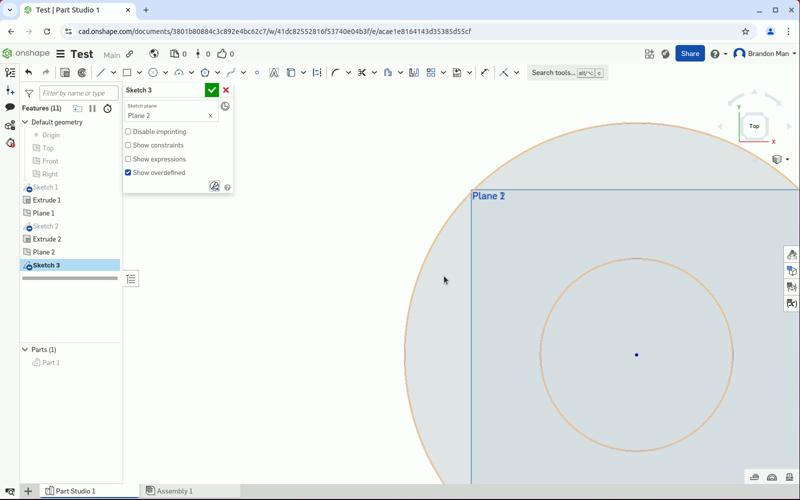
scroll(-6)
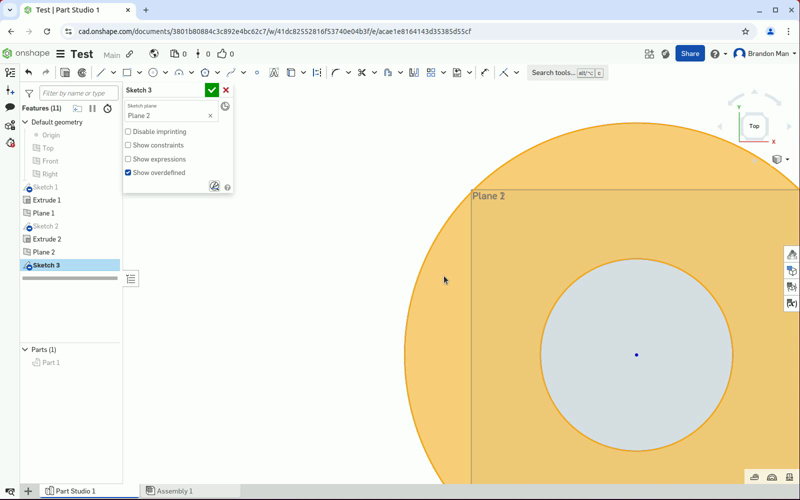
scroll(-6)
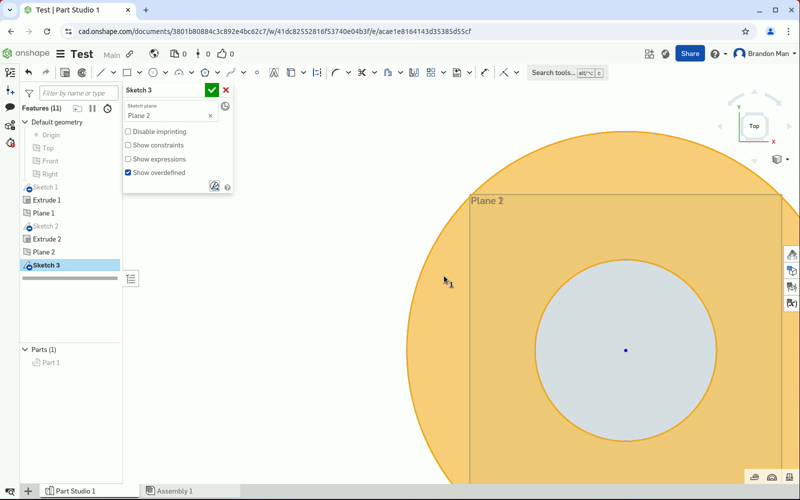
scroll(-6)
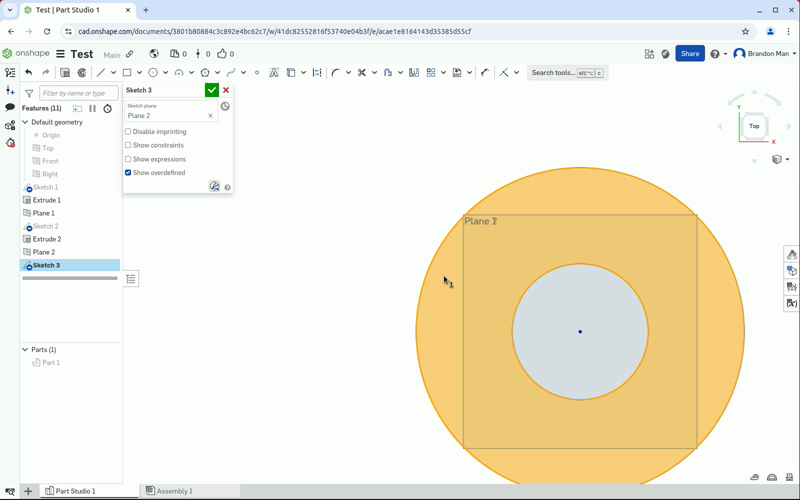
scroll(-6)
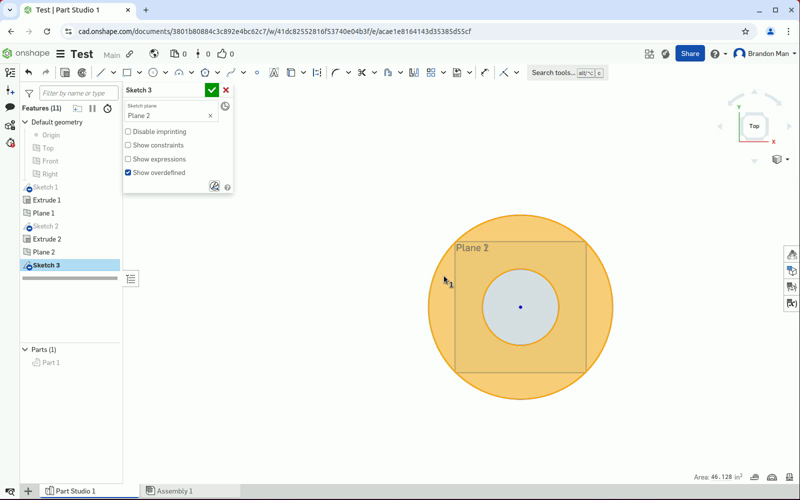
scroll(-6)
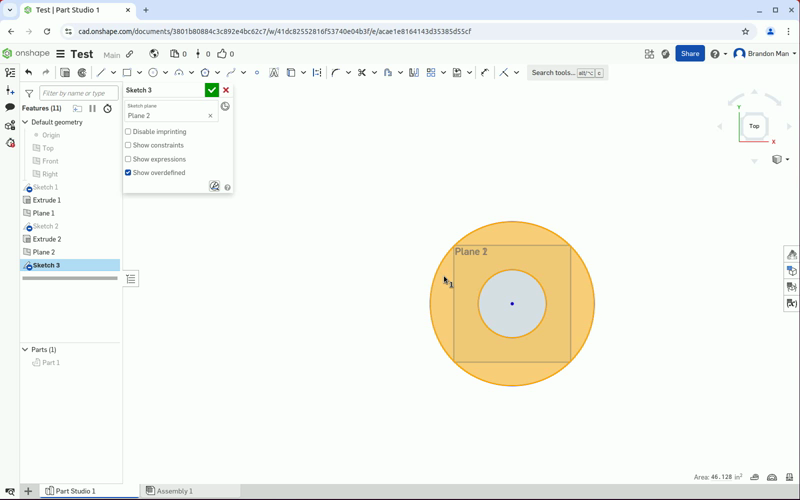
scroll(-6)
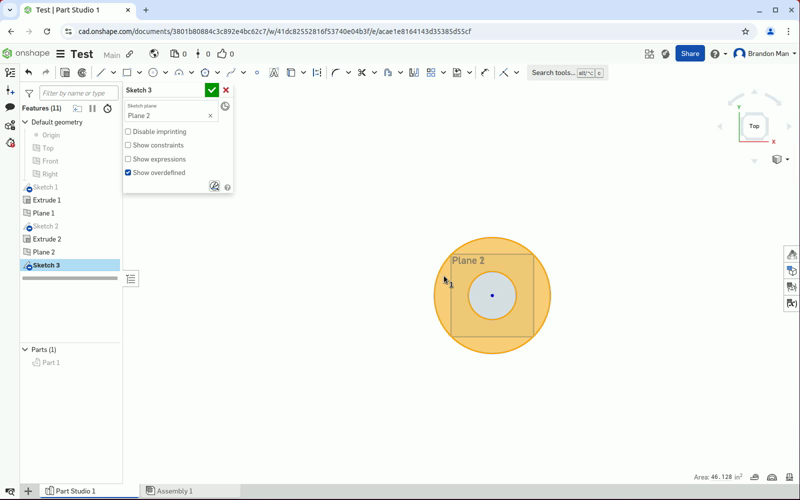
scroll(-6)
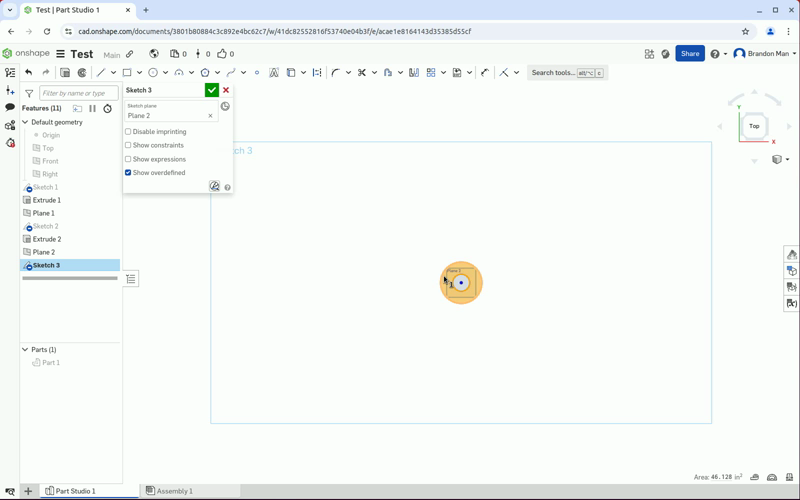
mouse_move(73, 352)
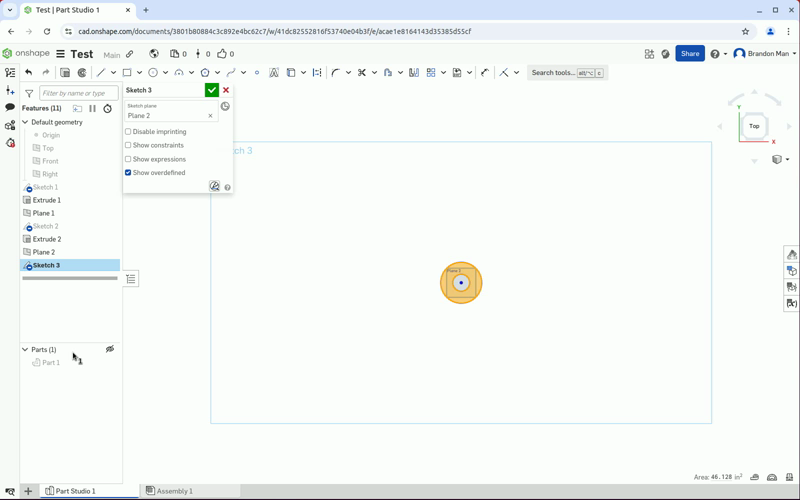
key(shift+y)
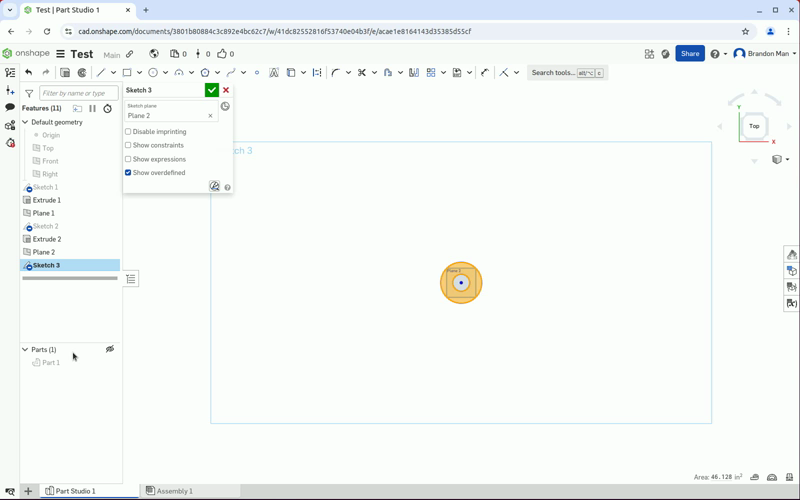
key(shift+e)
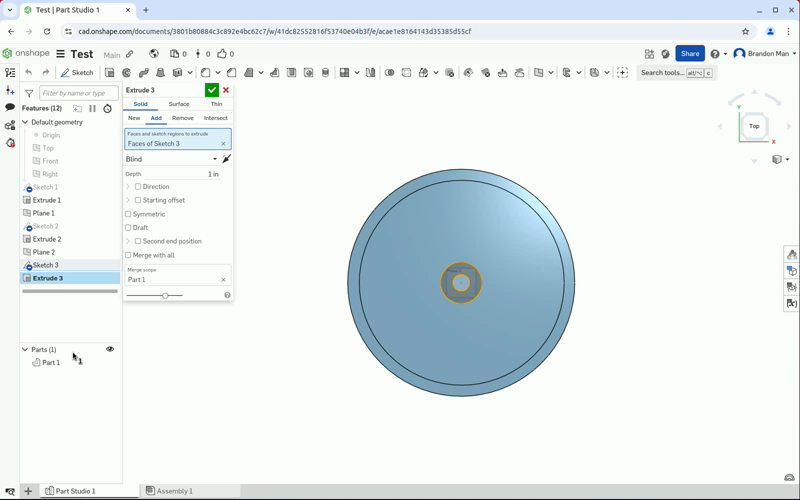
mouse_move(143, 106)
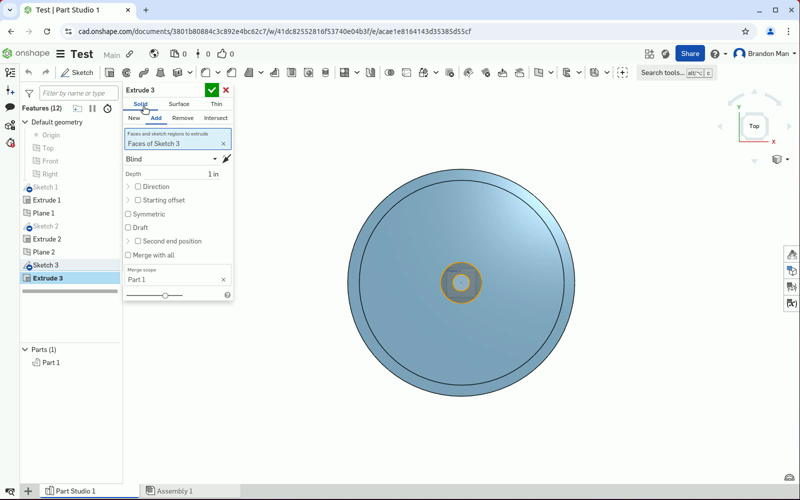
click(143, 106)
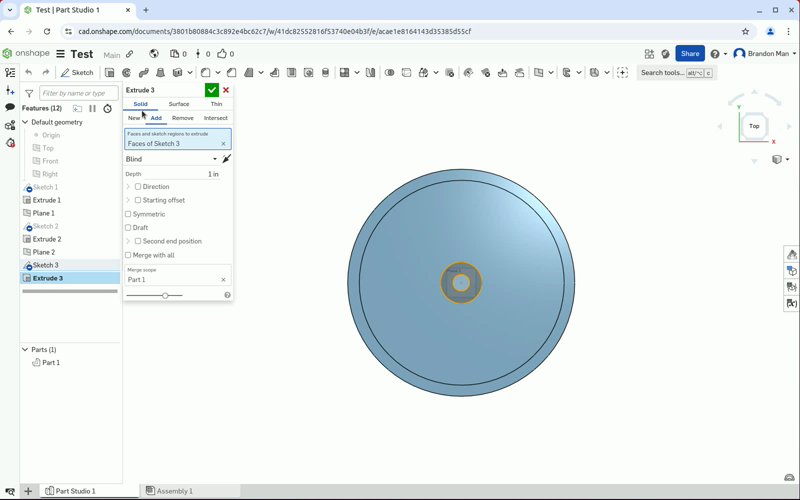
mouse_move(137, 120)
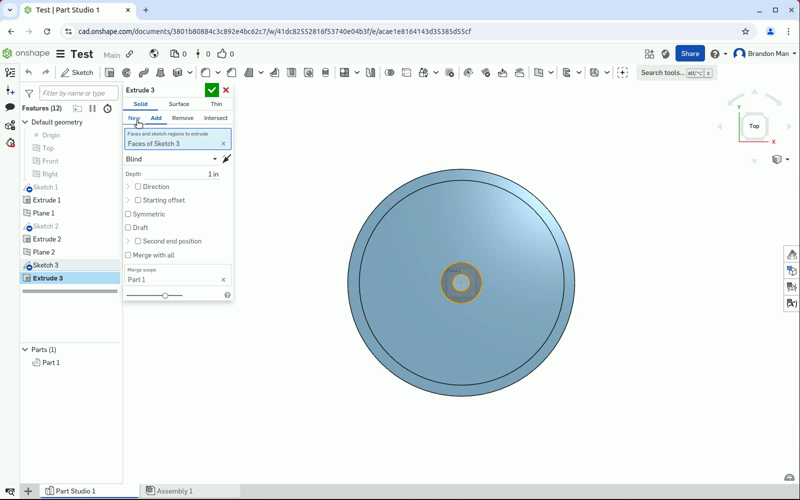
click(137, 120)
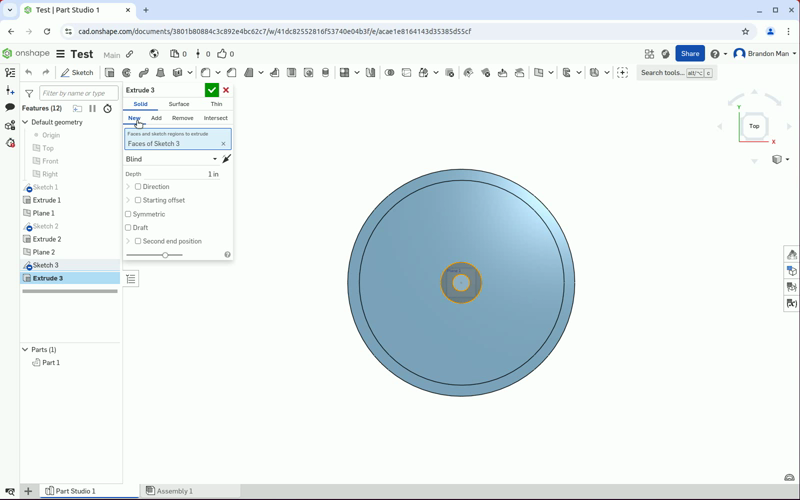
key(tab, 4)
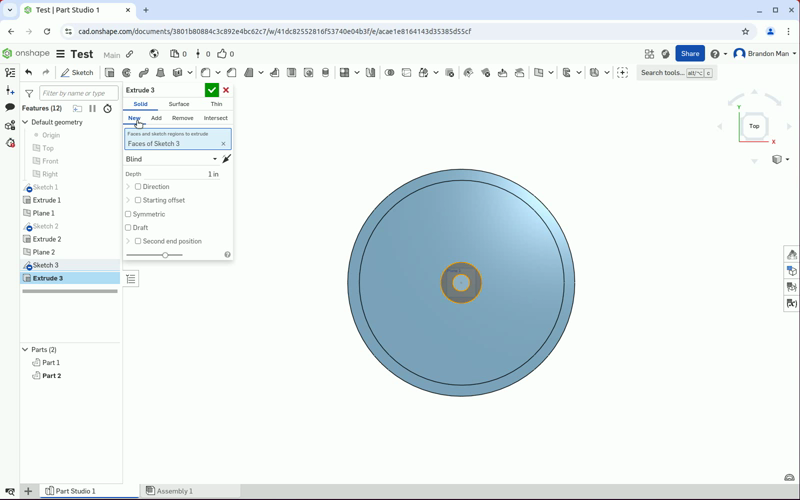
text(6.981)
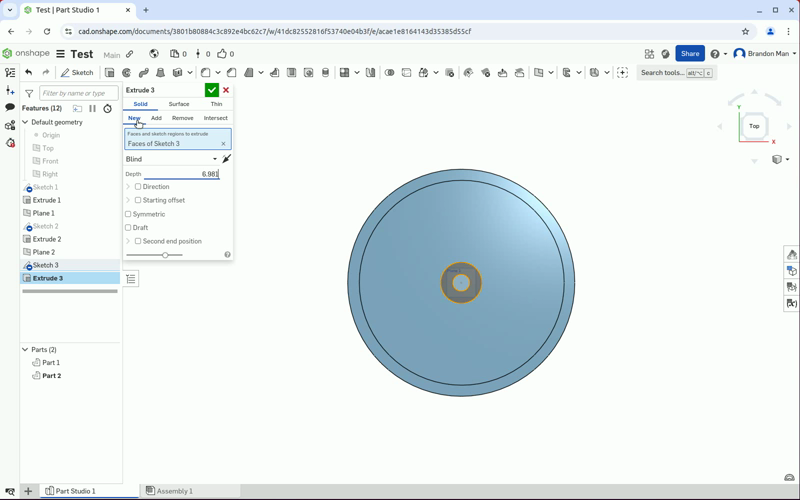
key(enter)
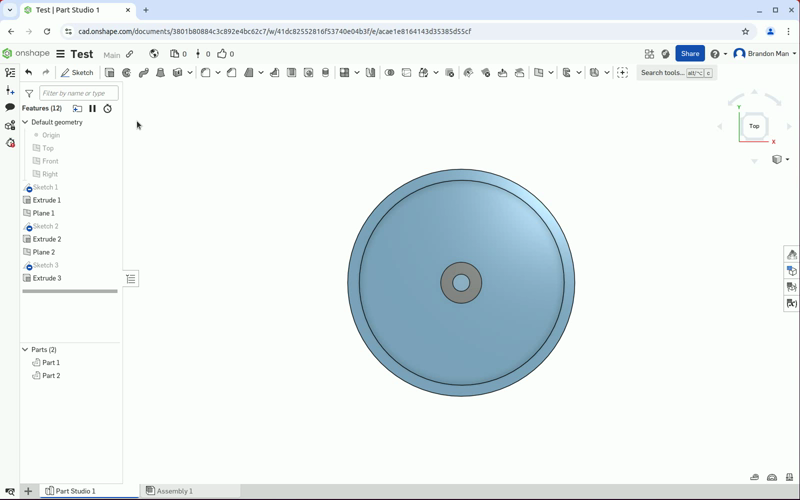
key(shift+h)
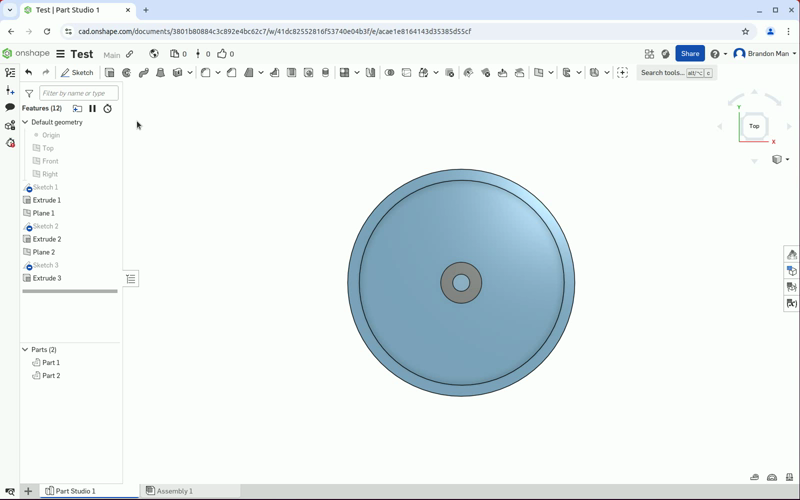
key(shift+h)
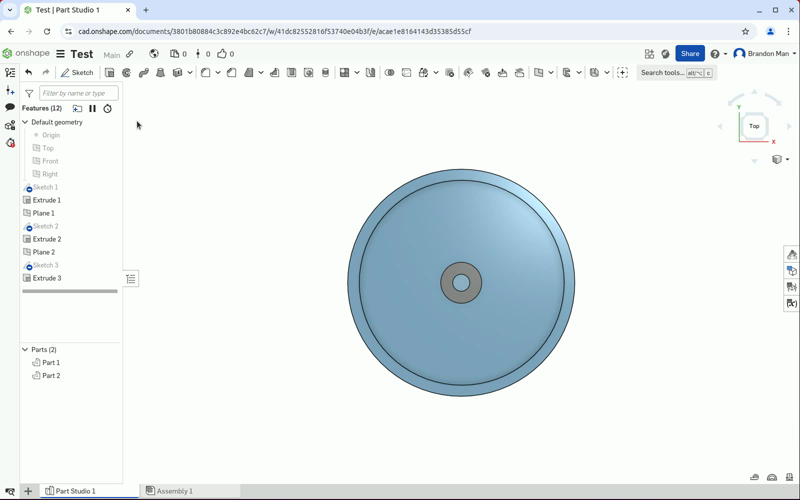
key(shift+7)
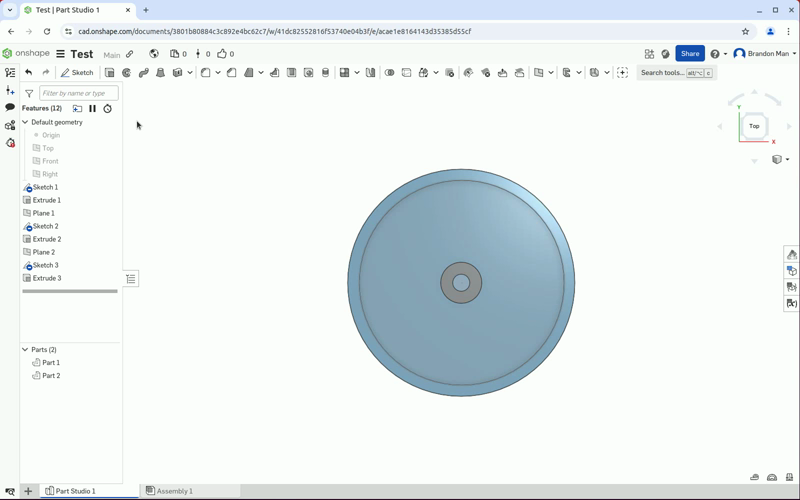
key(up, 3)
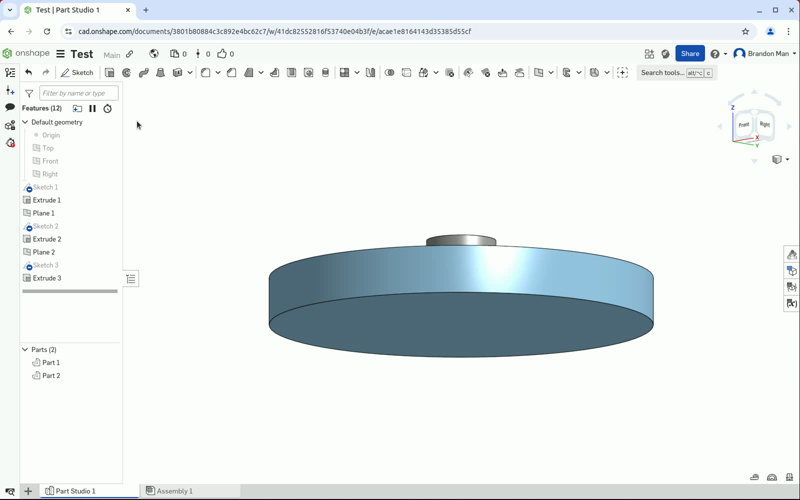
key(left, 3)
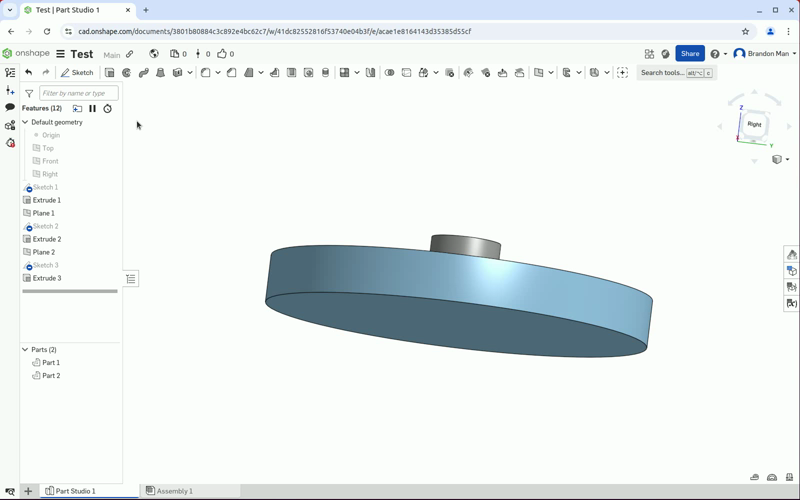
key(right, 3)
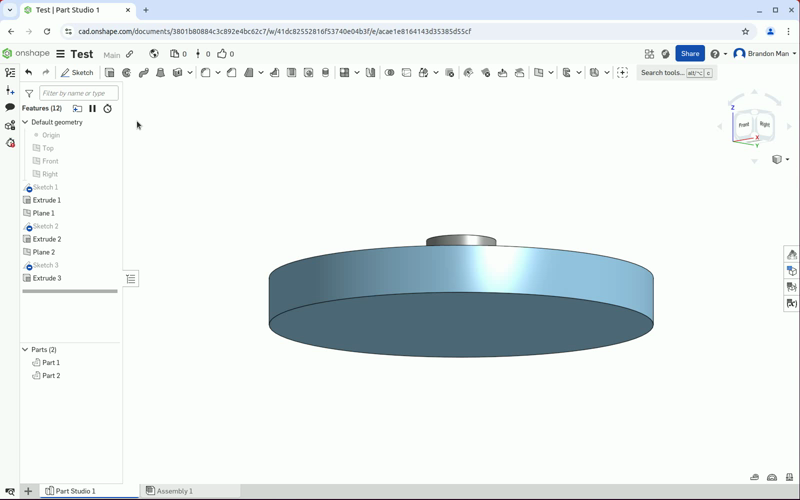
key(down, 3)
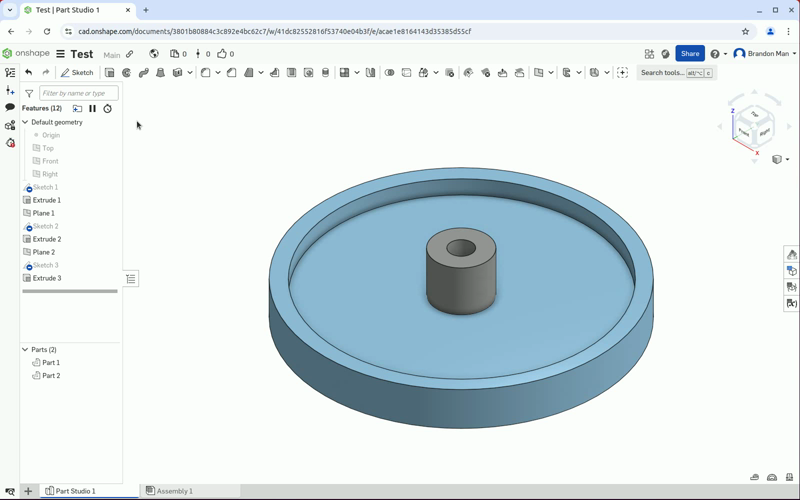
mouse_move(73, 189)
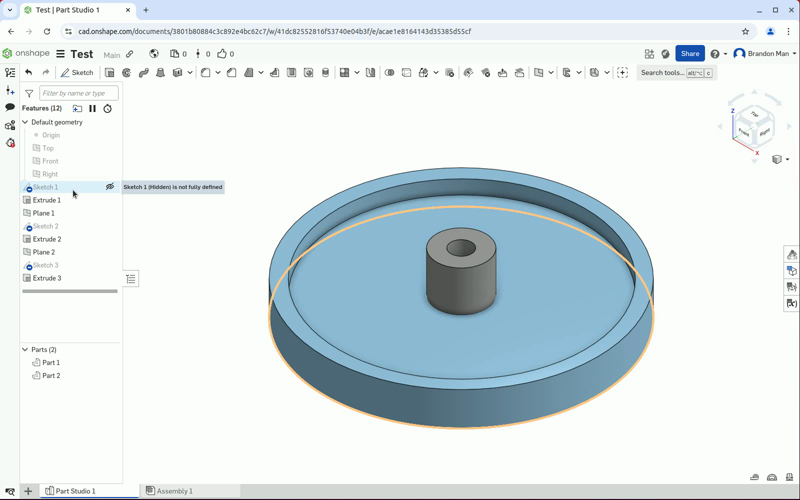
click(73, 189)